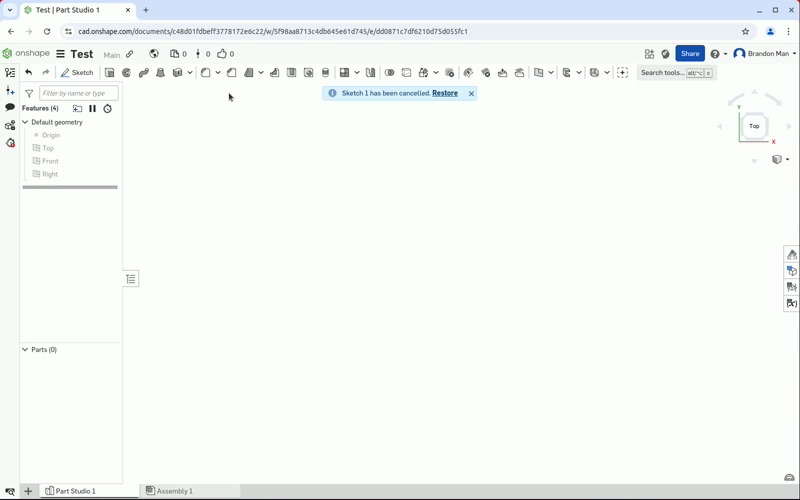
key(shift+h)
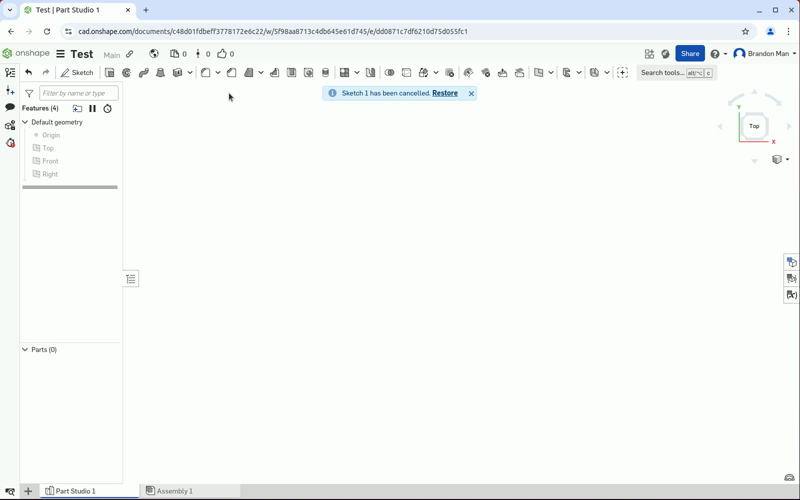
mouse_move(73, 352)
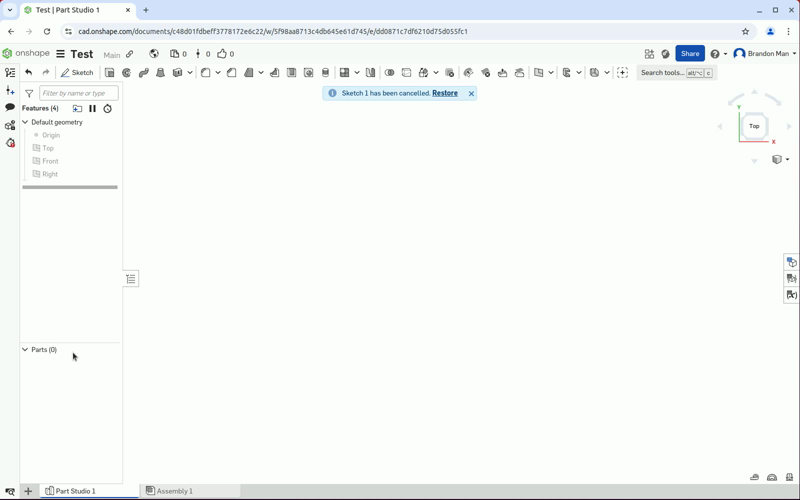
key(y)
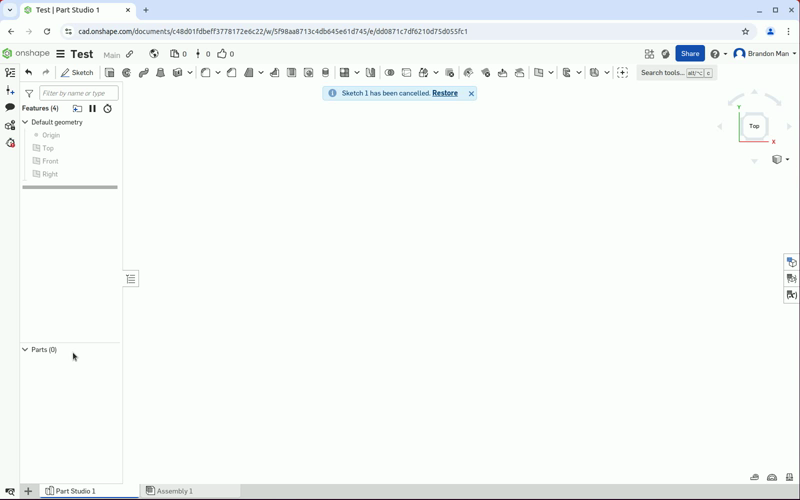
key(shift+p)
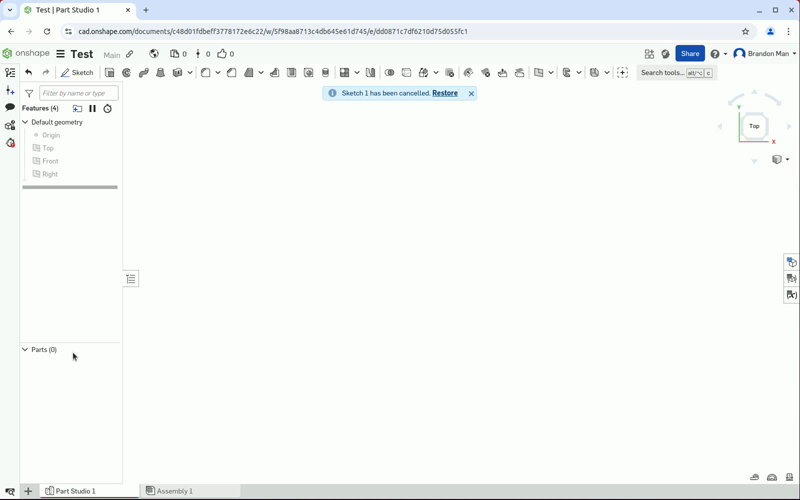
key(space)
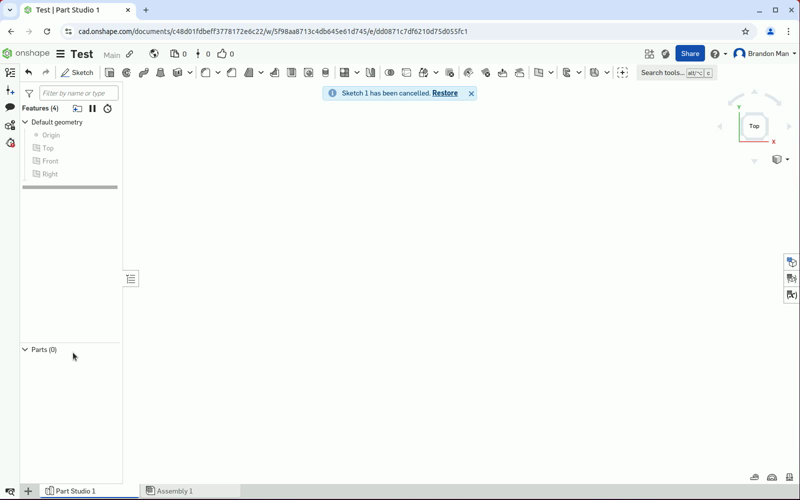
key_down(shift)
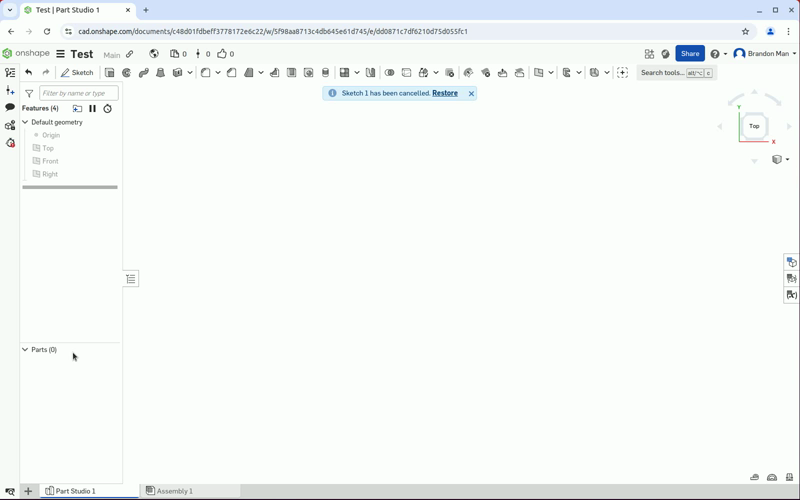
key(up)
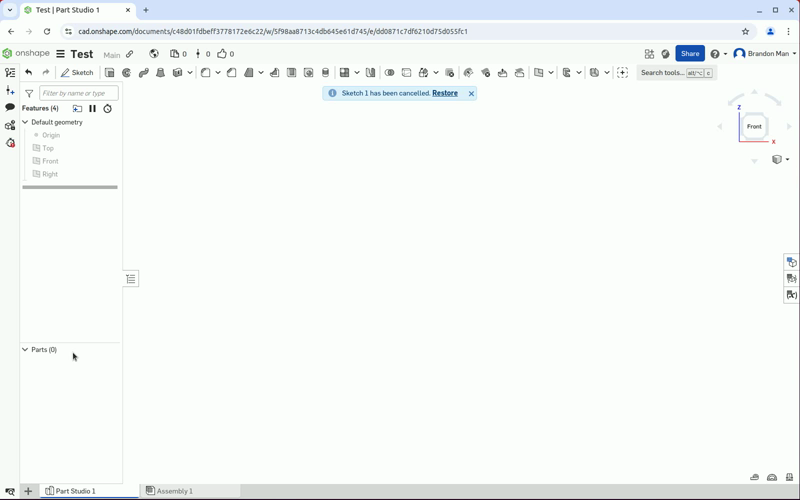
key_up(shift)
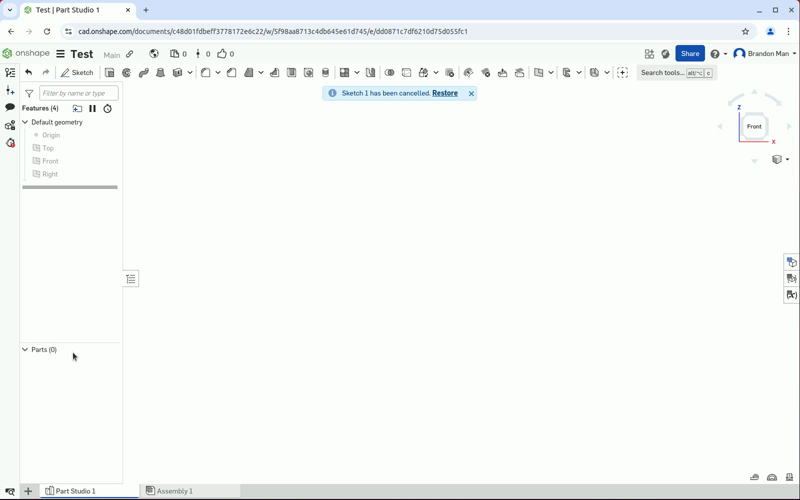
mouse_move(73, 352)
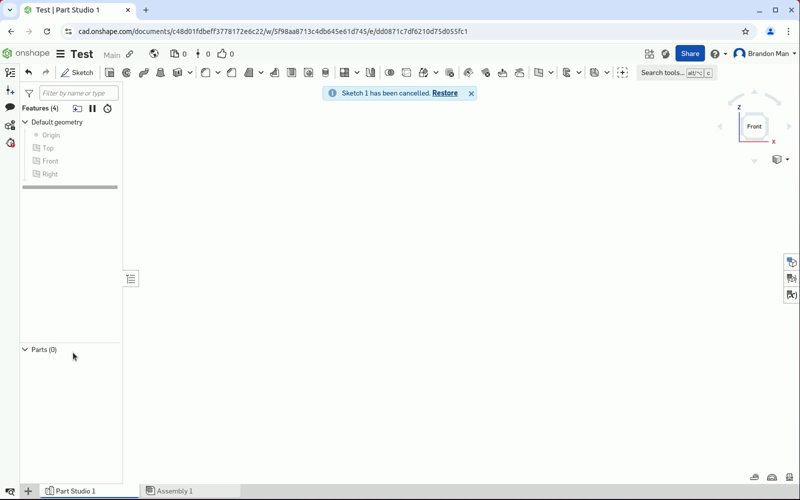
key(shift+y)
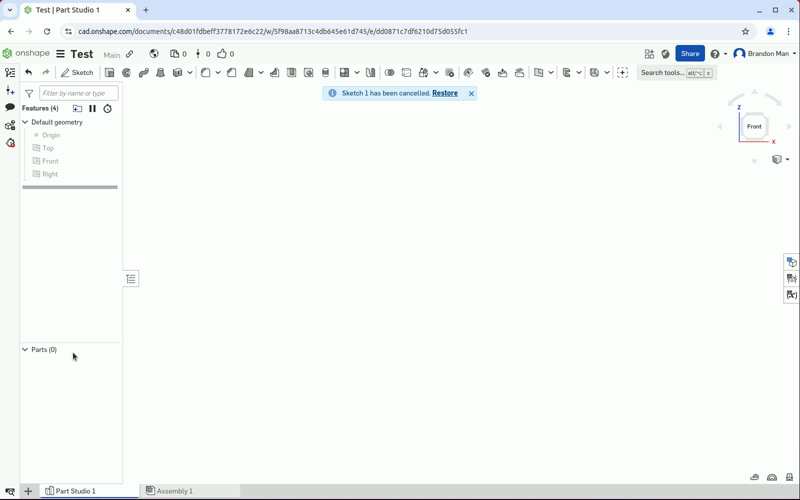
key(shift+s)
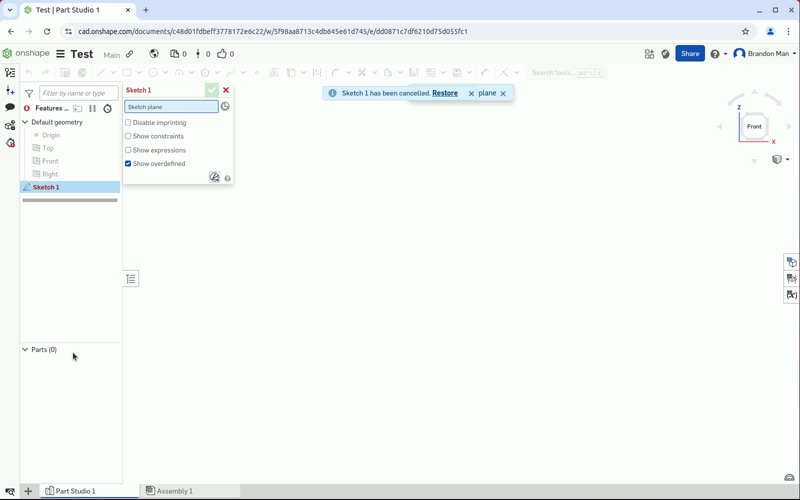
mouse_move(73, 163)
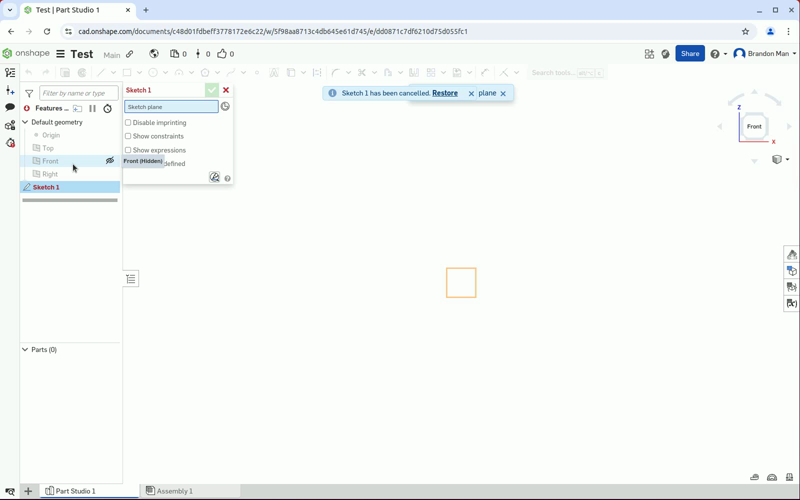
click(73, 163)
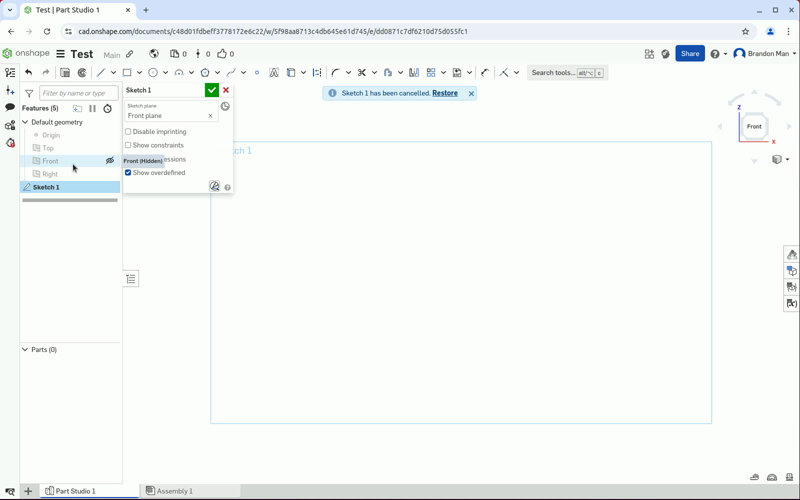
mouse_move(73, 352)
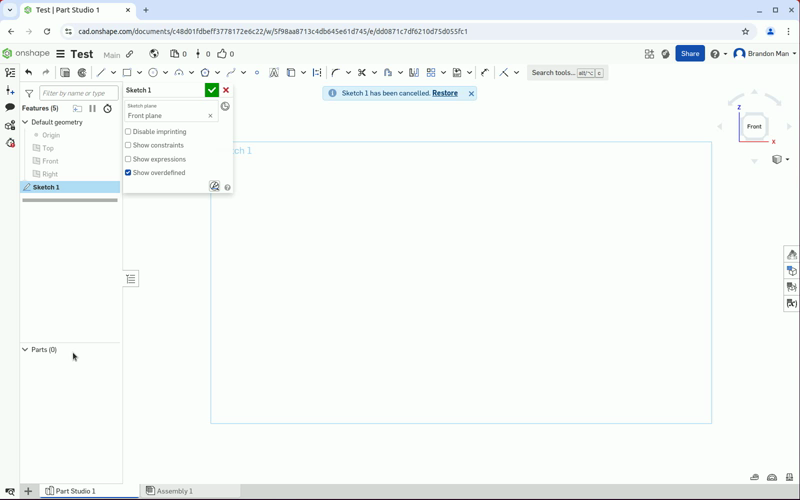
key(y)
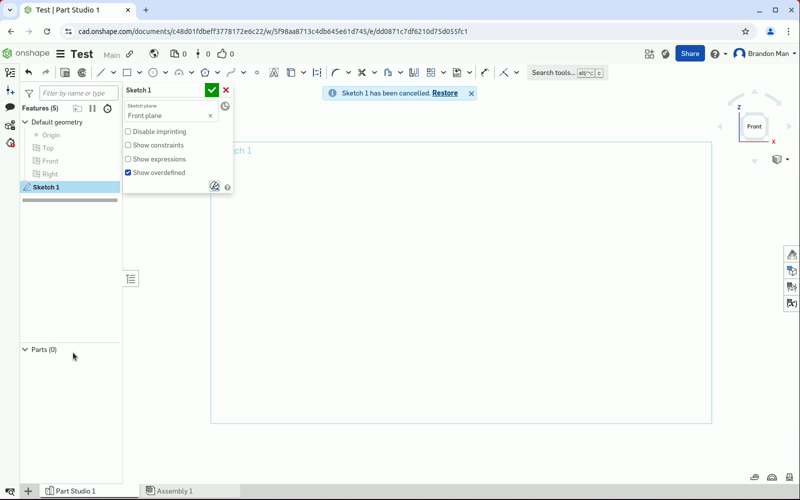
key(l)
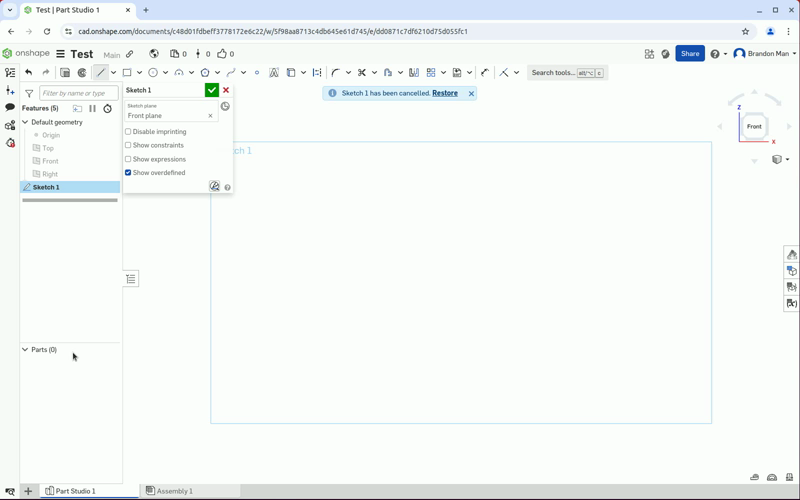
key_down(shift)
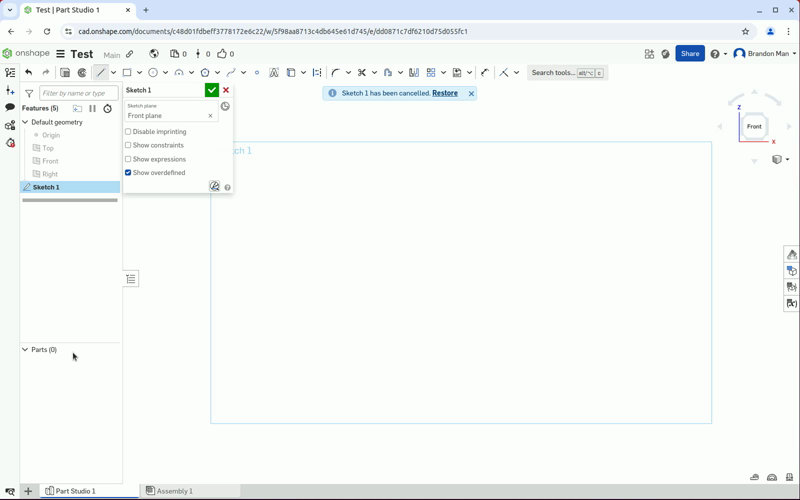
mouse_move(460, 282)
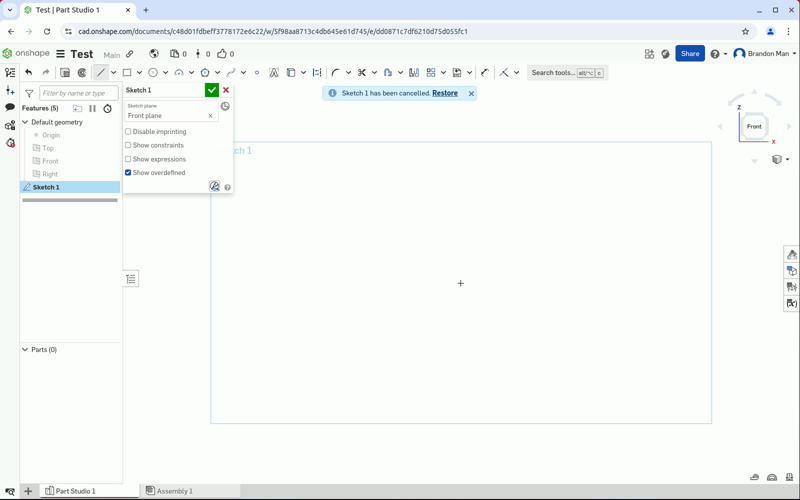
click(460, 282)
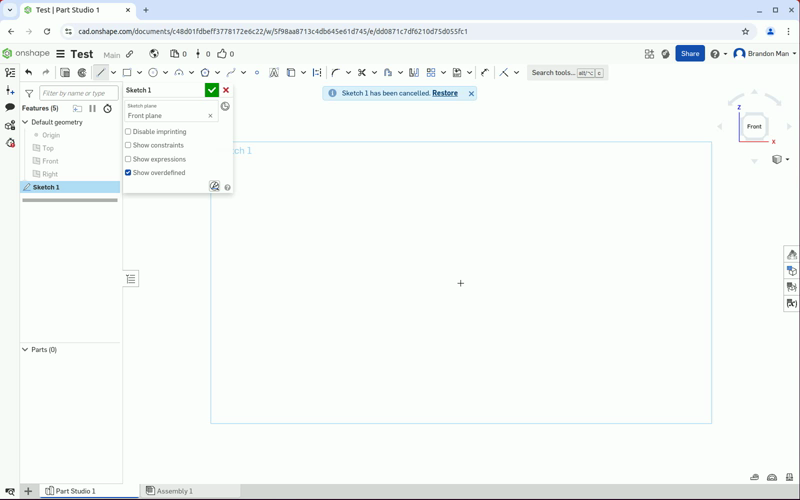
key_up(shift)
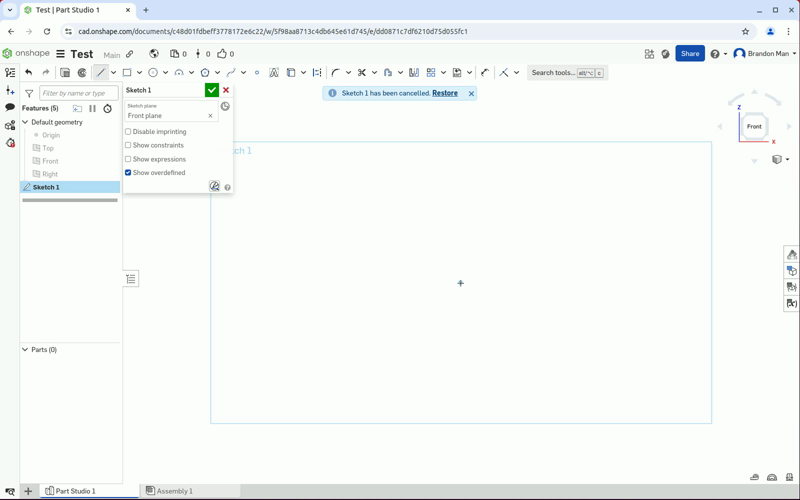
key_down(shift)
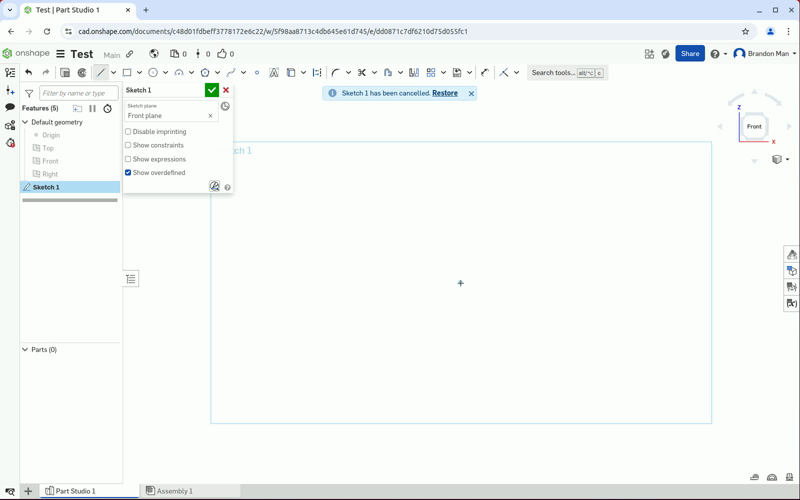
mouse_move(573, 282)
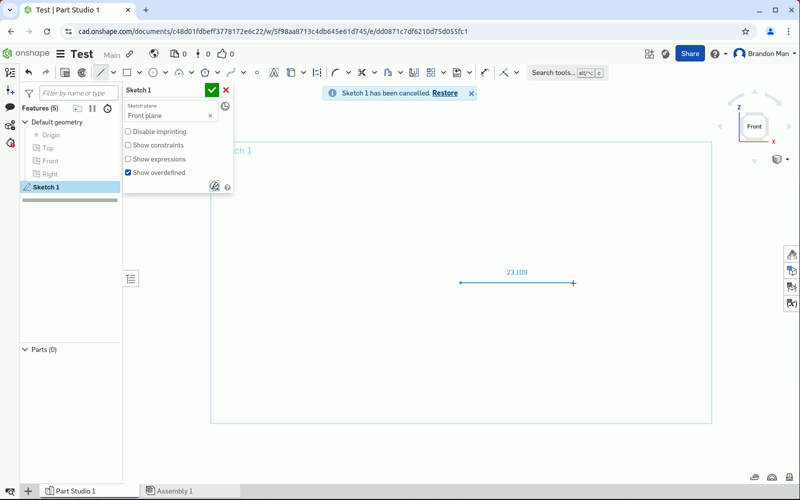
click(573, 282)
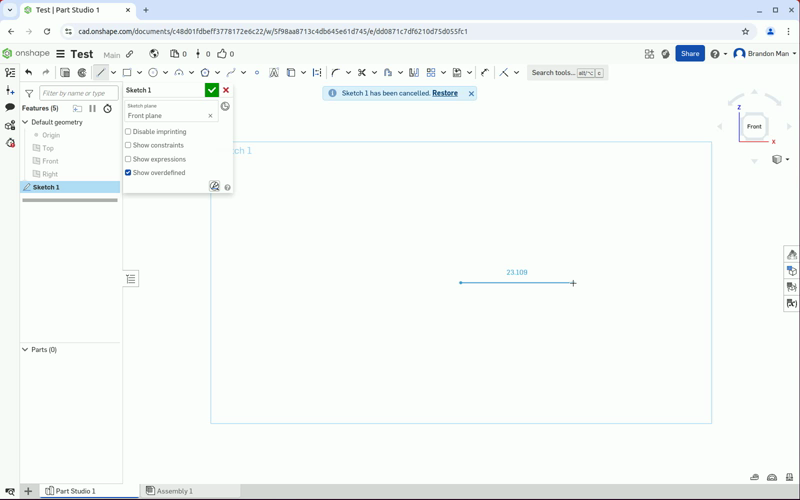
key_up(shift)
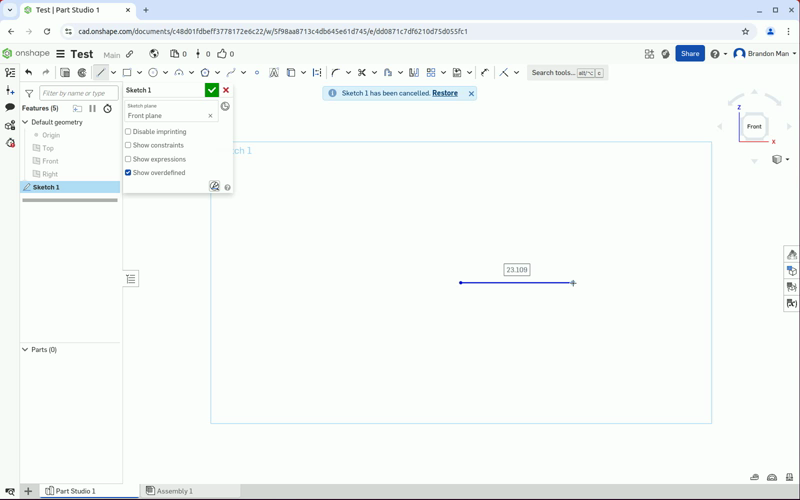
key_down(shift)
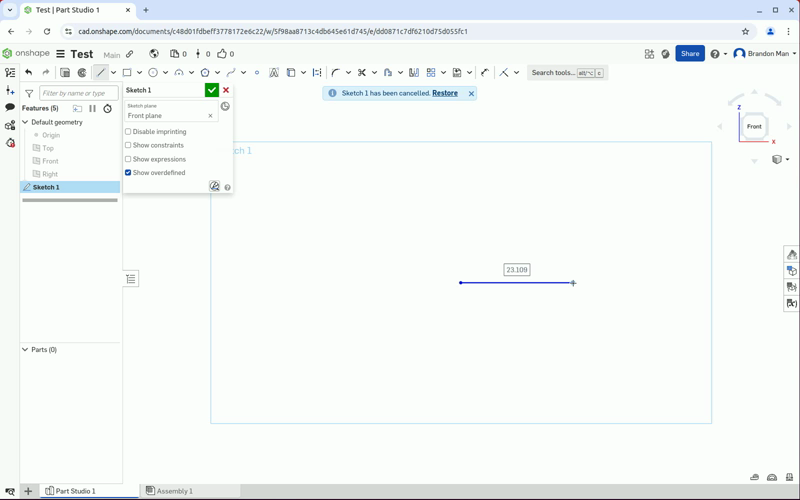
mouse_move(589, 282)
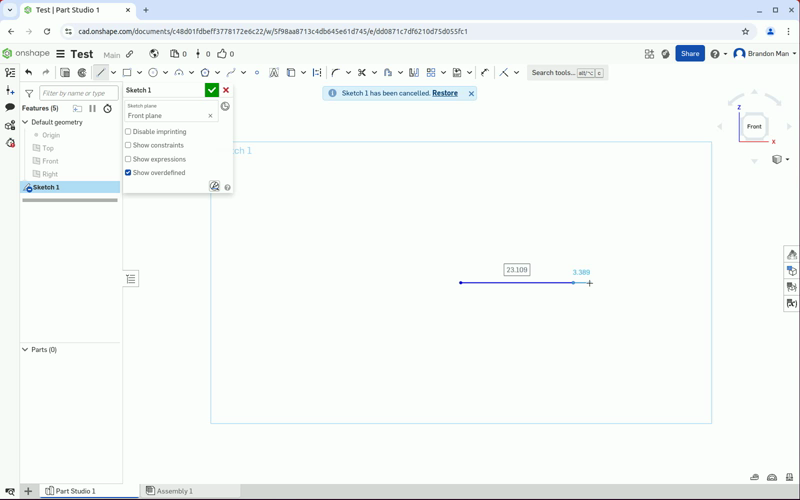
mouse_move(573, 240)
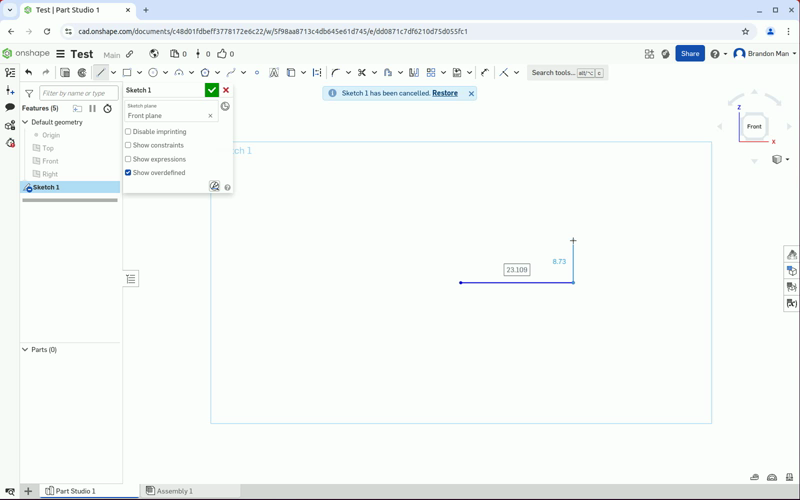
click(573, 240)
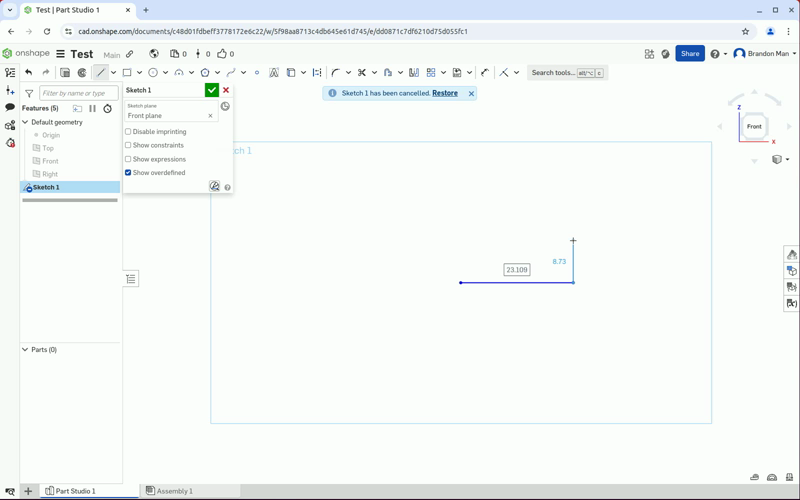
key_up(shift)
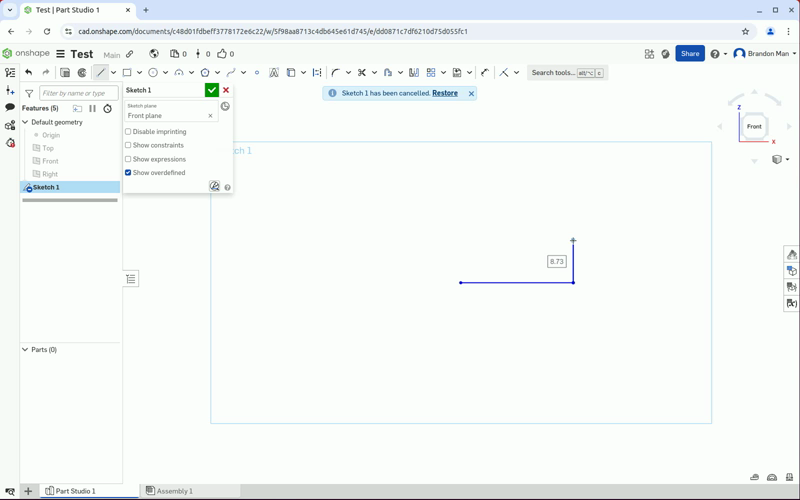
key_down(shift)
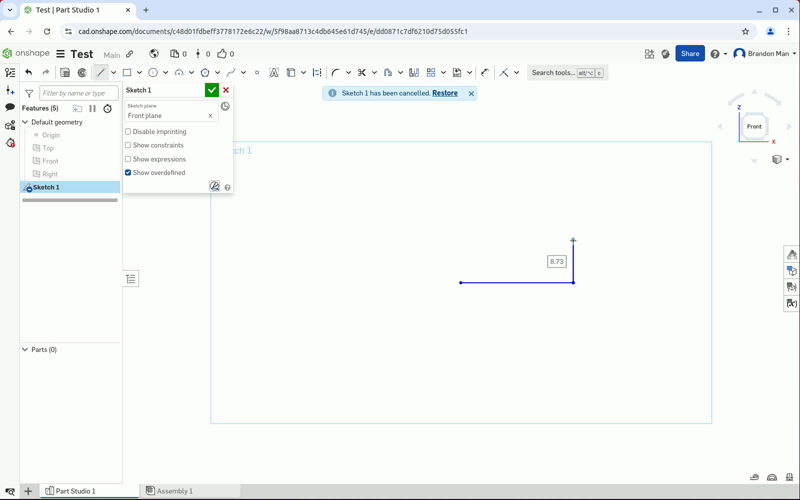
mouse_move(460, 240)
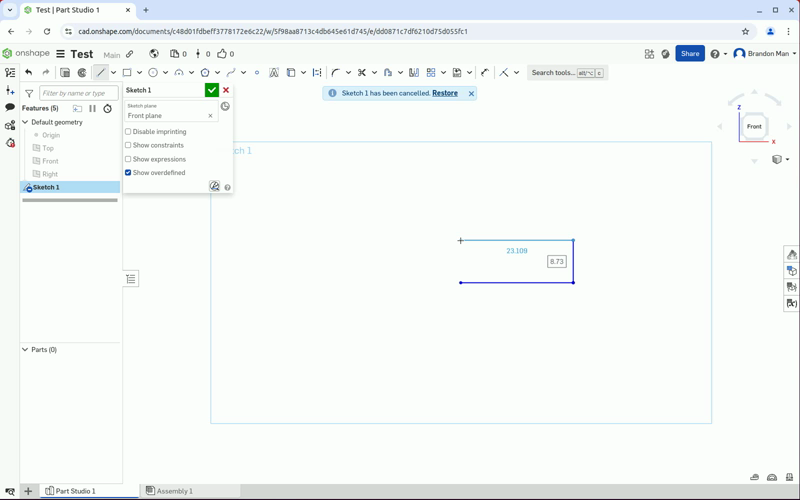
click(460, 240)
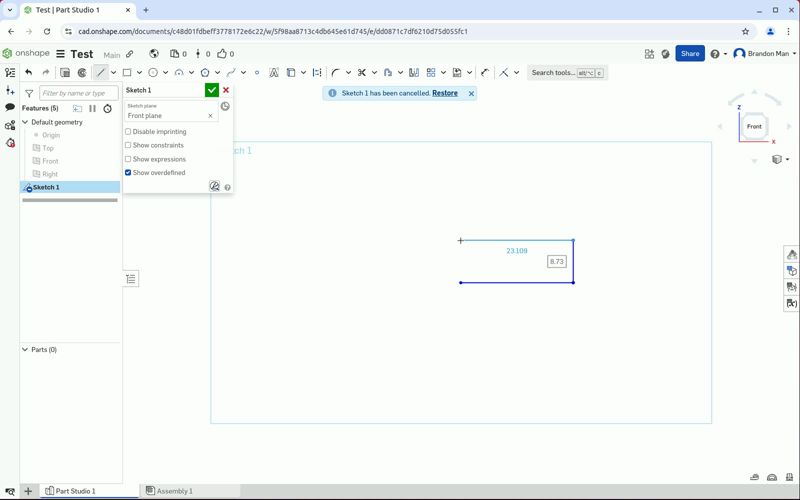
key_up(shift)
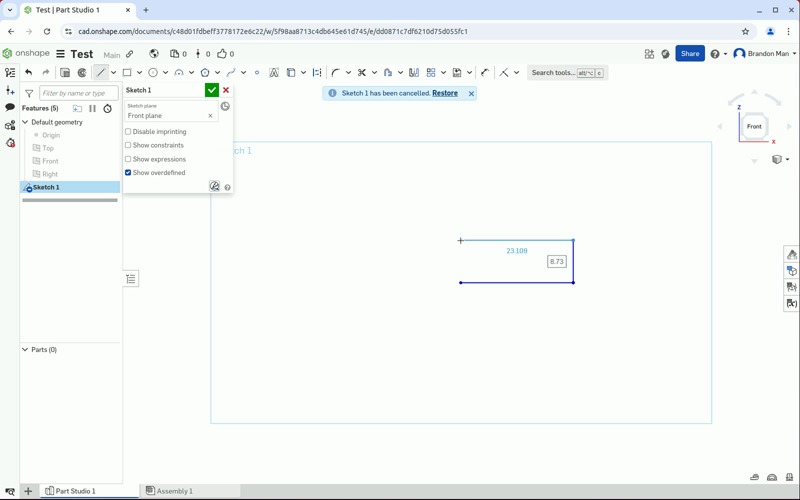
mouse_move(490, 240)
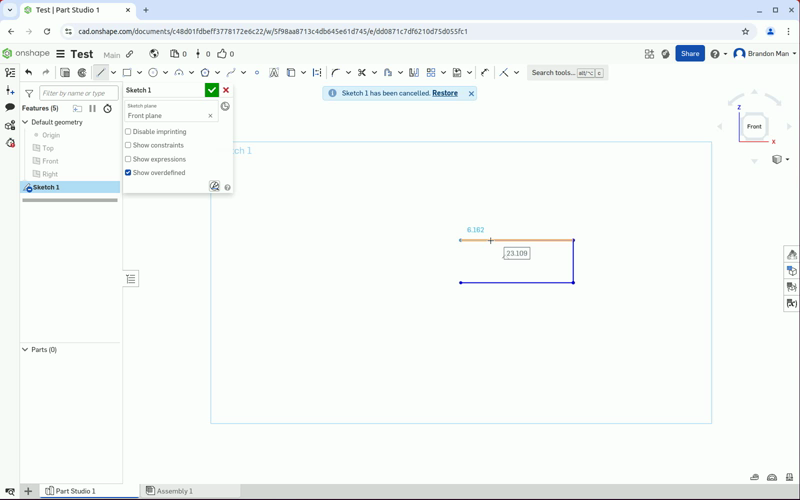
key_down(shift)
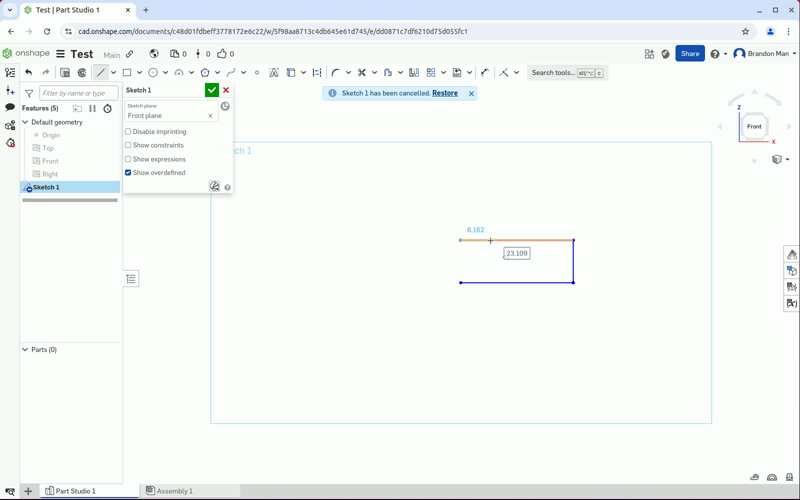
mouse_move(460, 282)
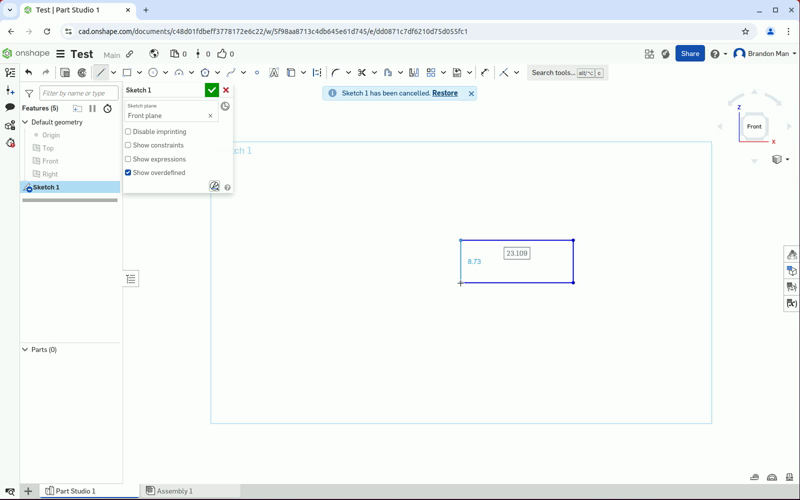
key_up(shift)
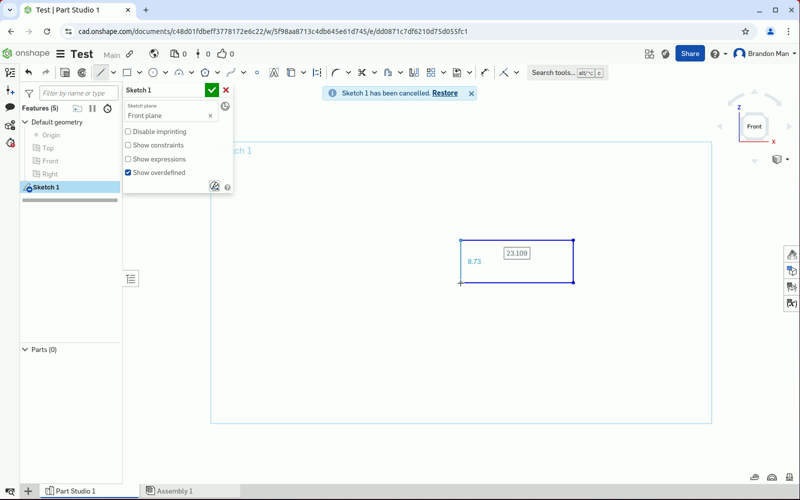
click(460, 282)
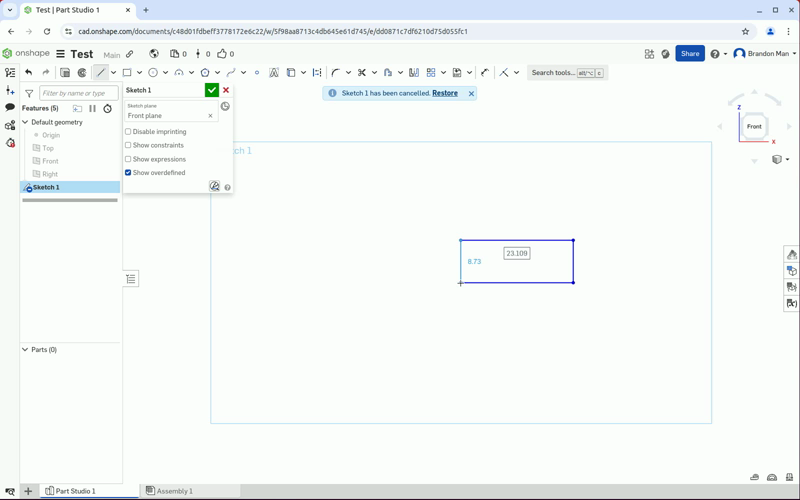
key(esc)
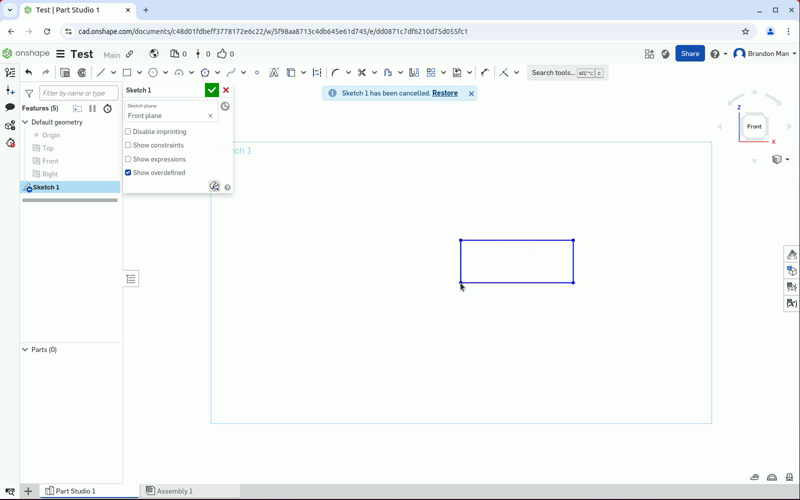
mouse_move(561, 253)
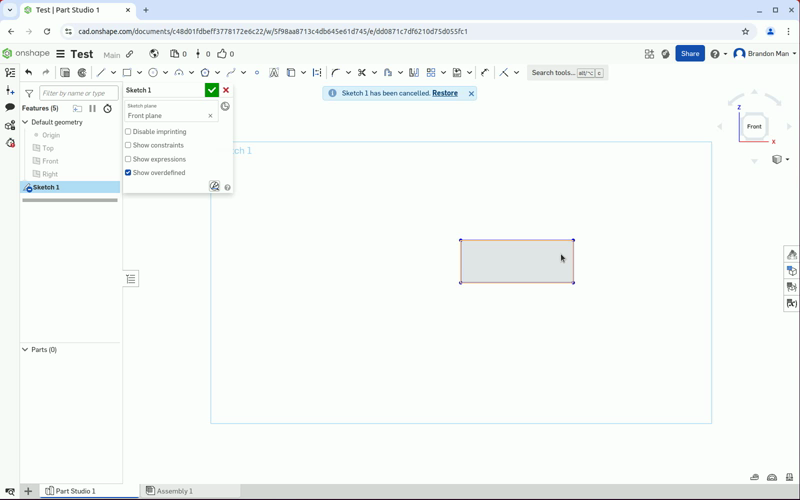
click(561, 253)
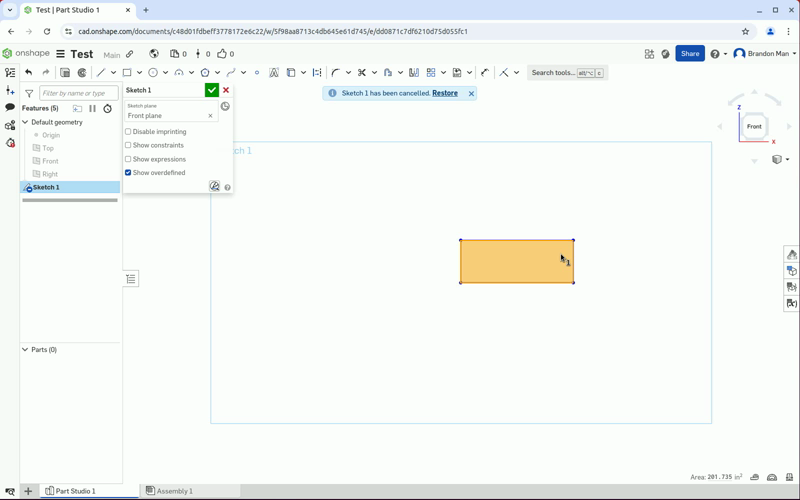
mouse_move(73, 352)
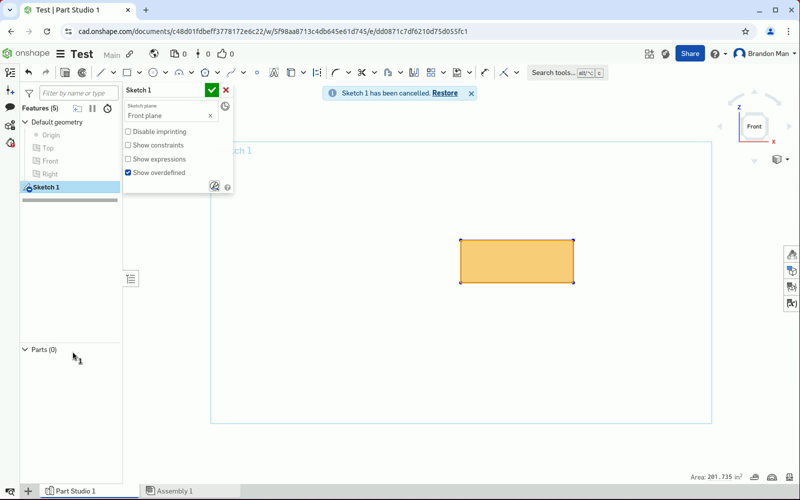
key(shift+y)
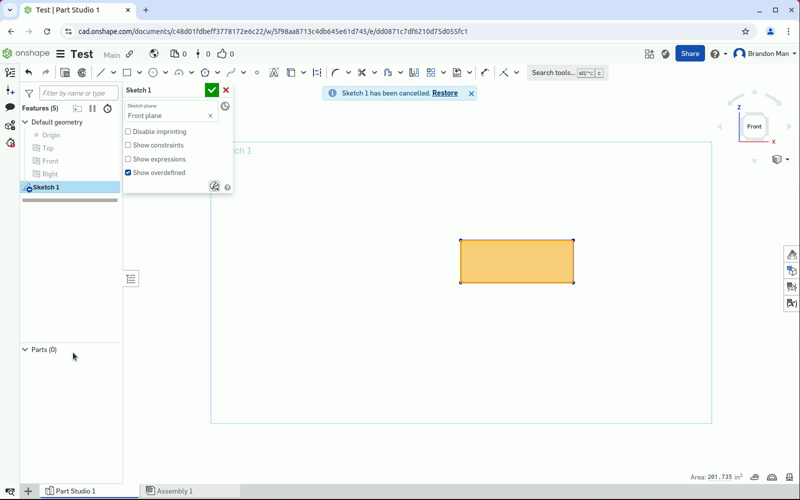
key(shift+e)
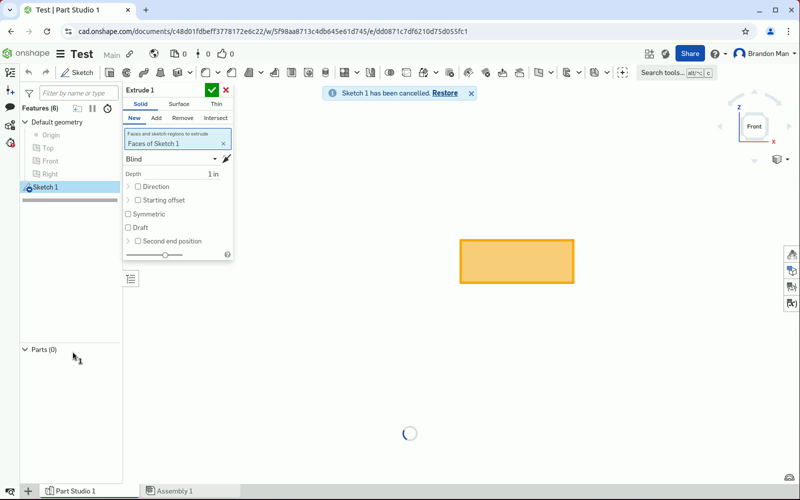
mouse_move(143, 106)
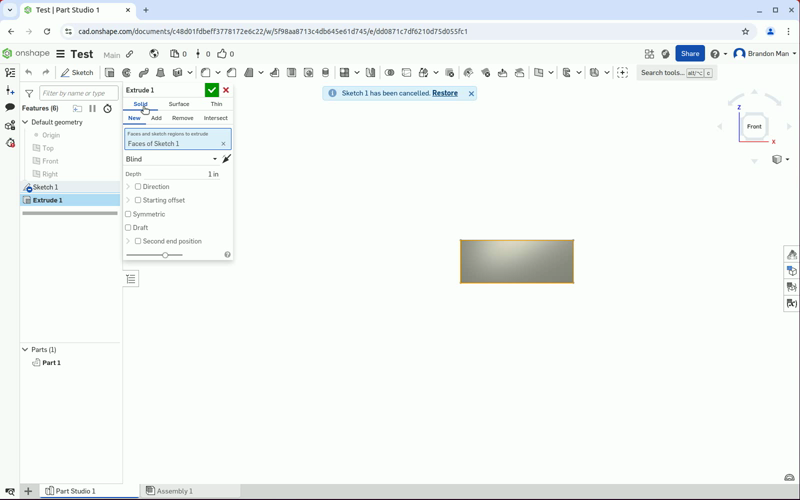
click(143, 106)
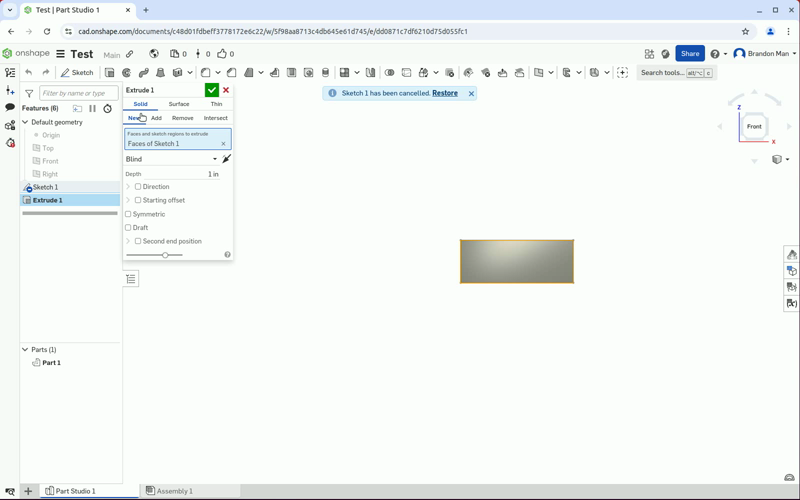
mouse_move(137, 120)
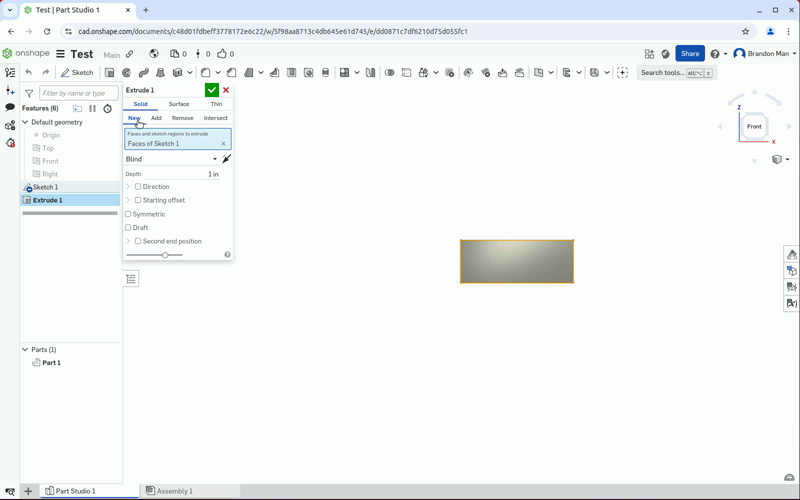
click(137, 120)
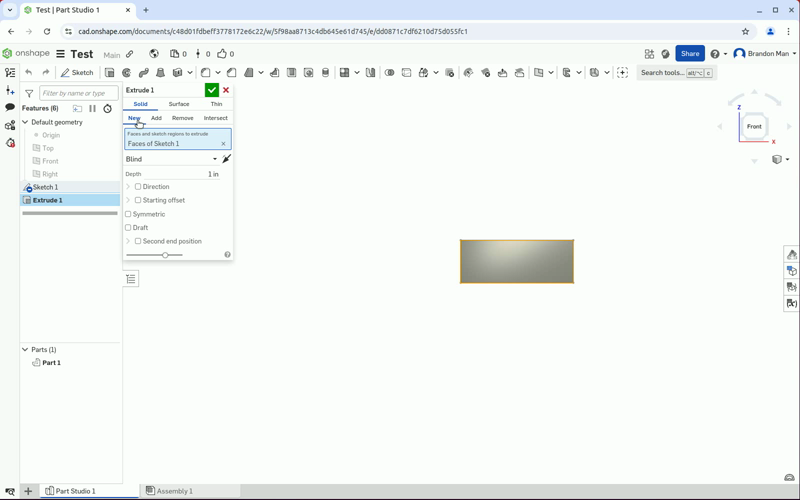
key(tab, 4)
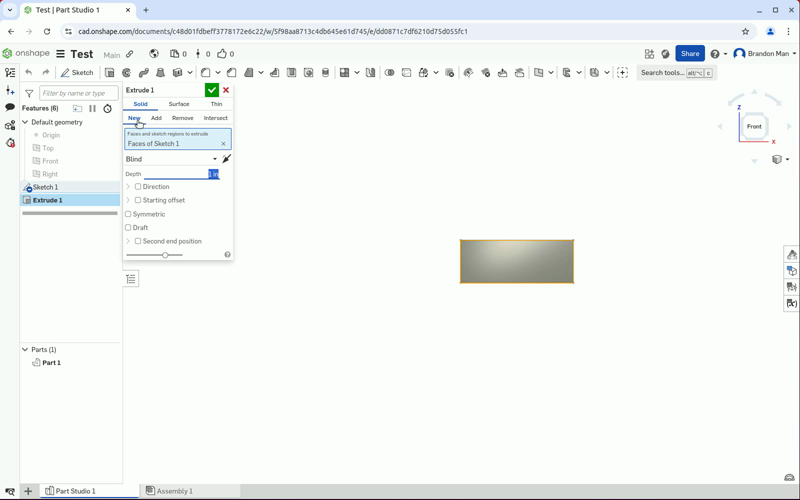
text(0.722)
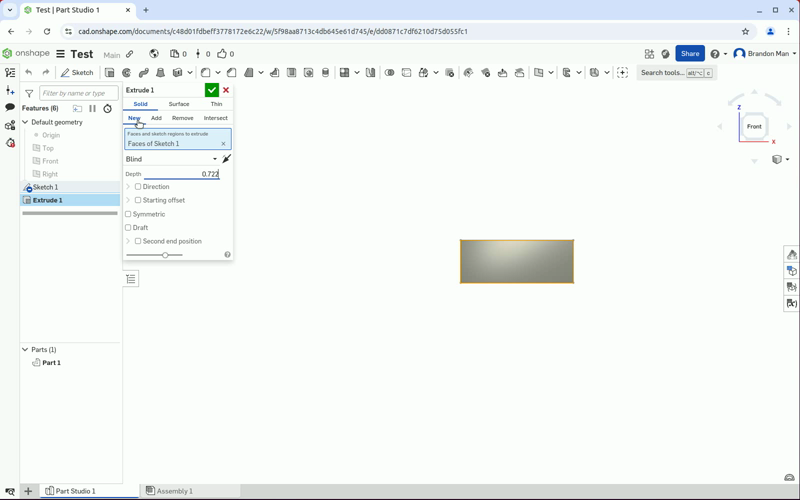
key(enter)
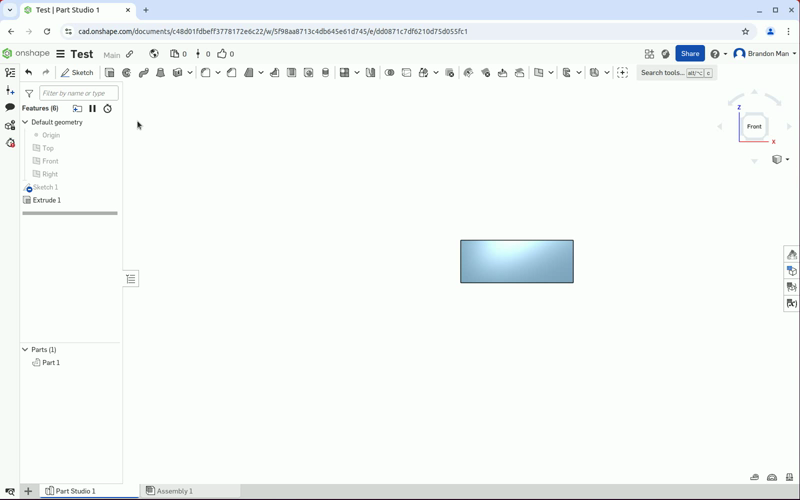
key(shift+h)
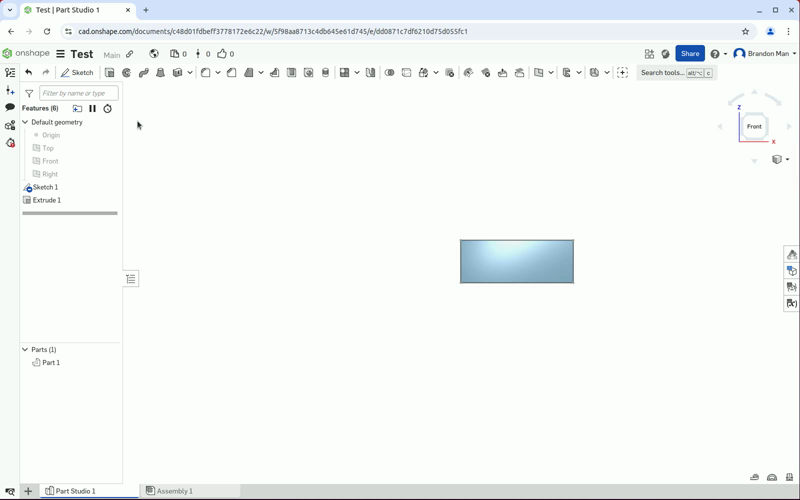
key(shift+h)
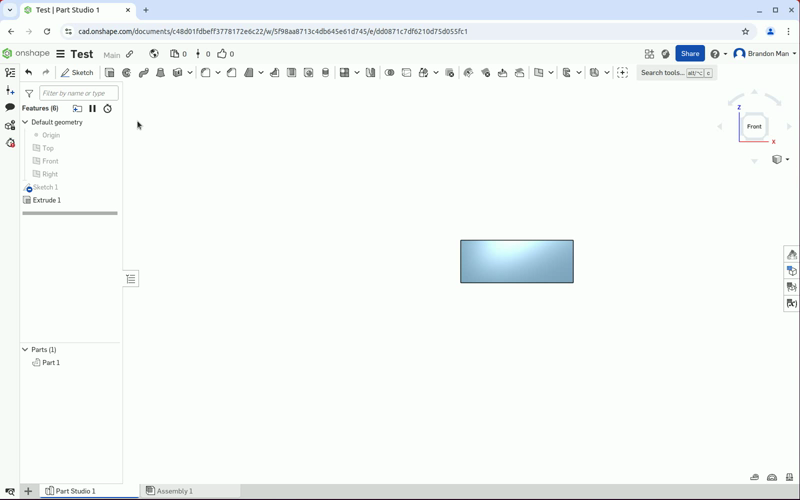
mouse_move(73, 189)
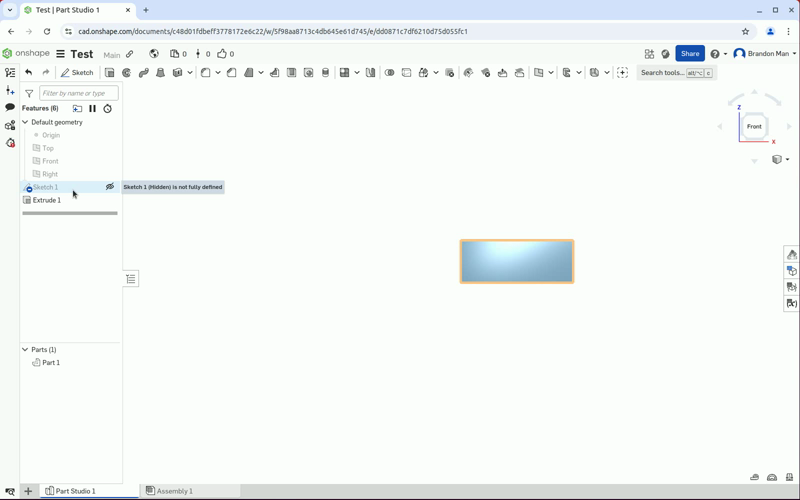
click(73, 189)
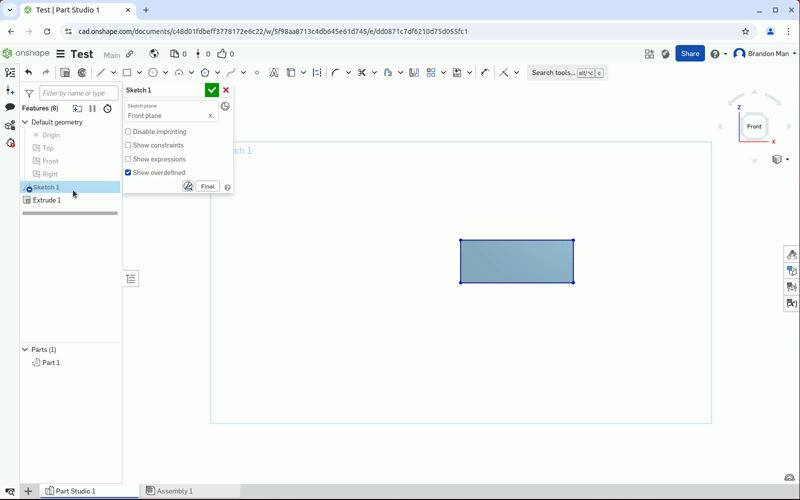
mouse_move(229, 92)
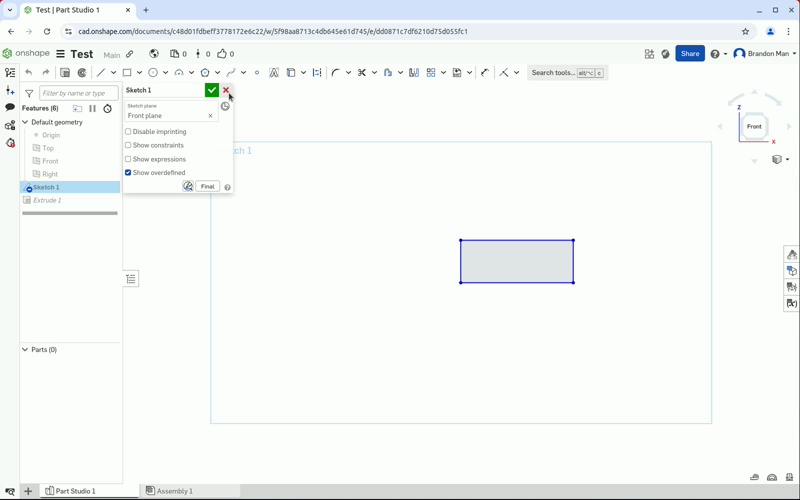
click(229, 92)
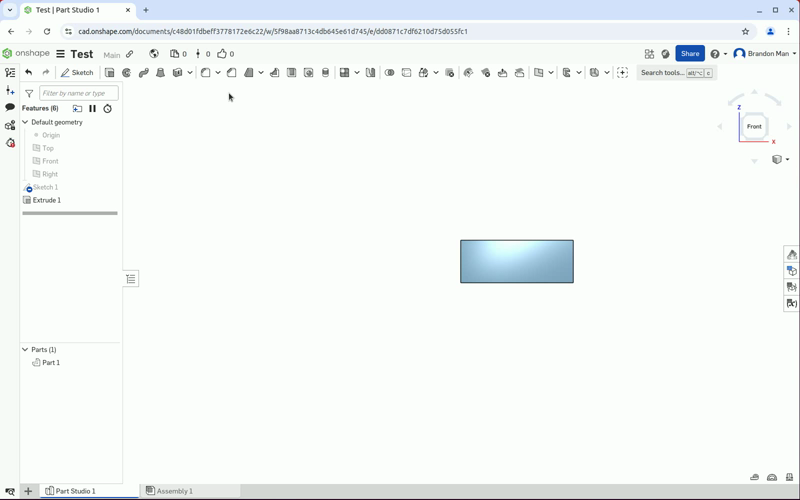
mouse_move(541, 75)
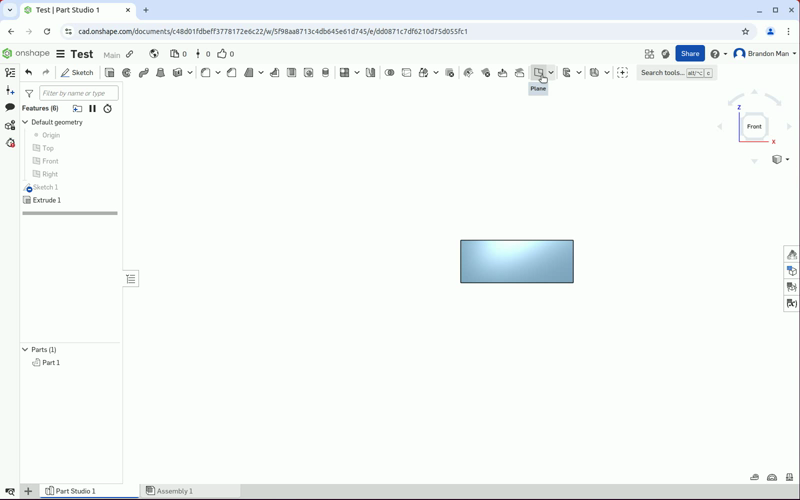
click(541, 75)
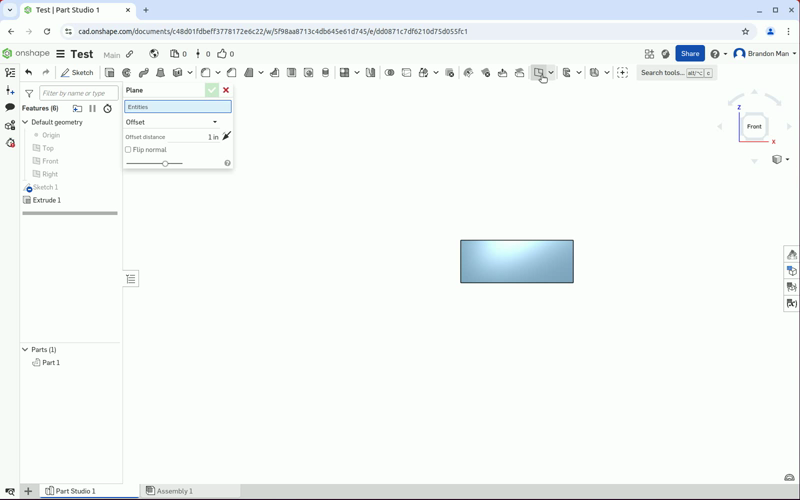
mouse_move(73, 163)
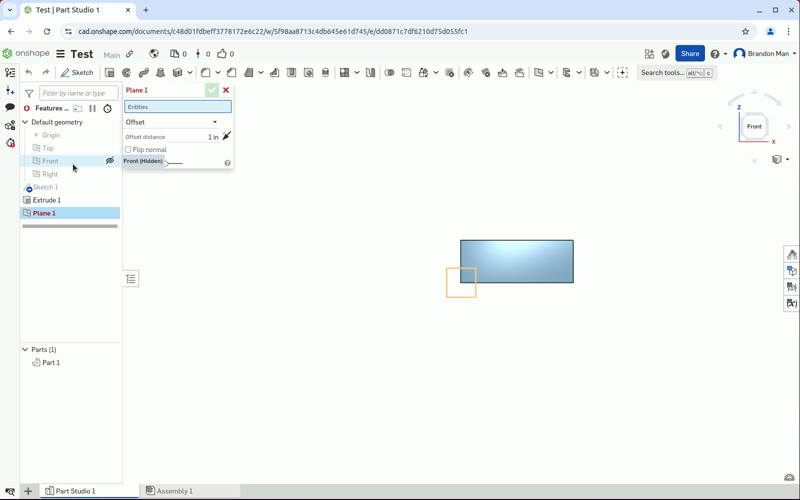
click(73, 163)
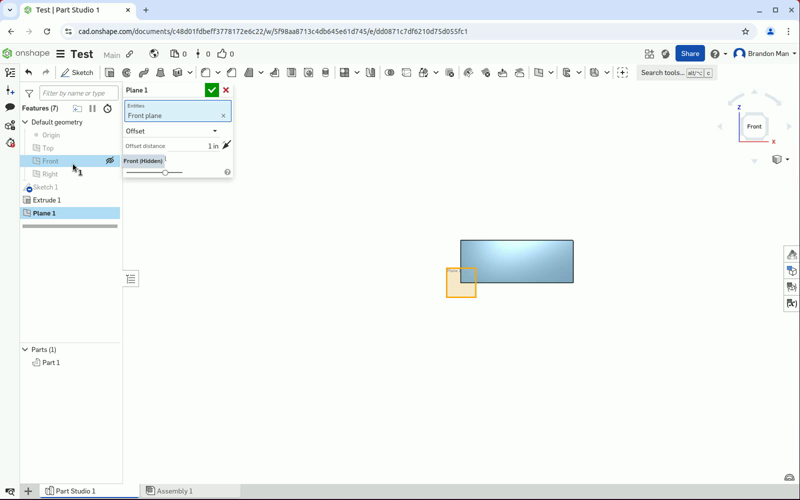
key(tab, 2)
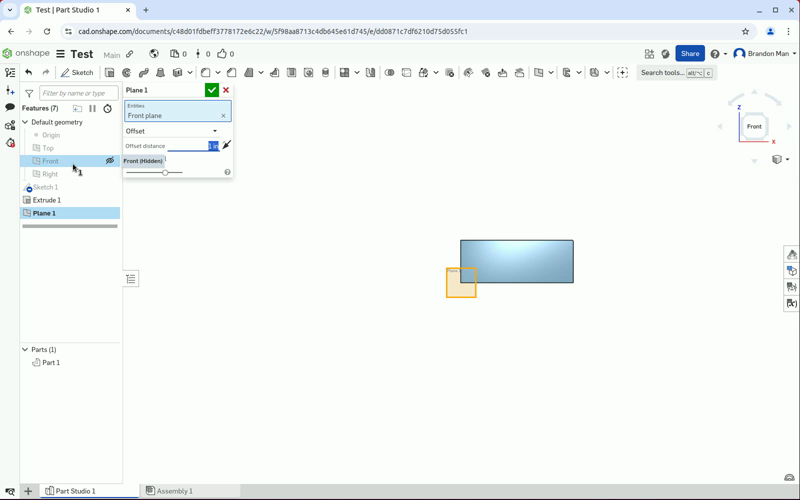
text(0.709)
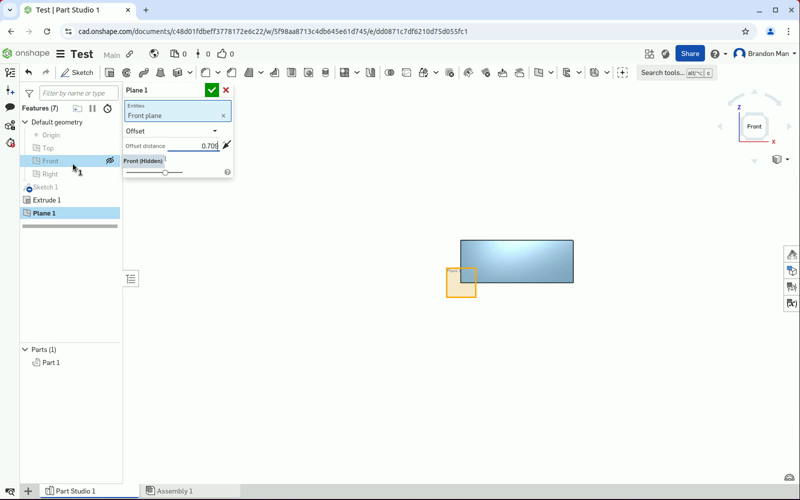
key(enter, 2)
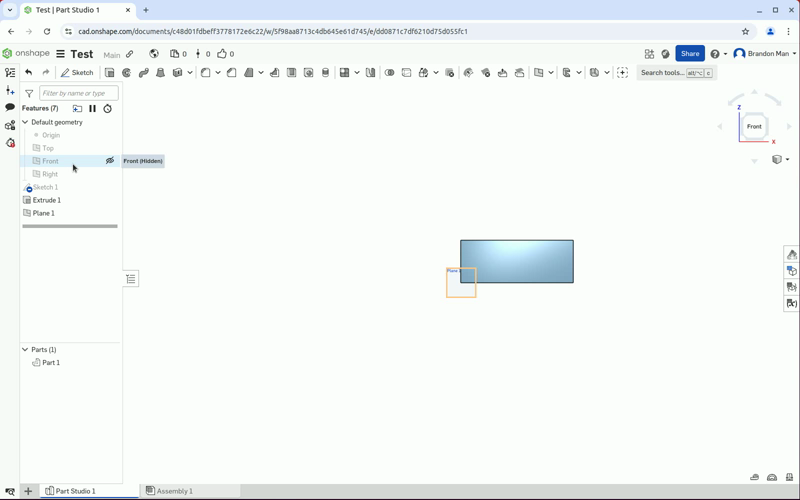
key(shift+s)
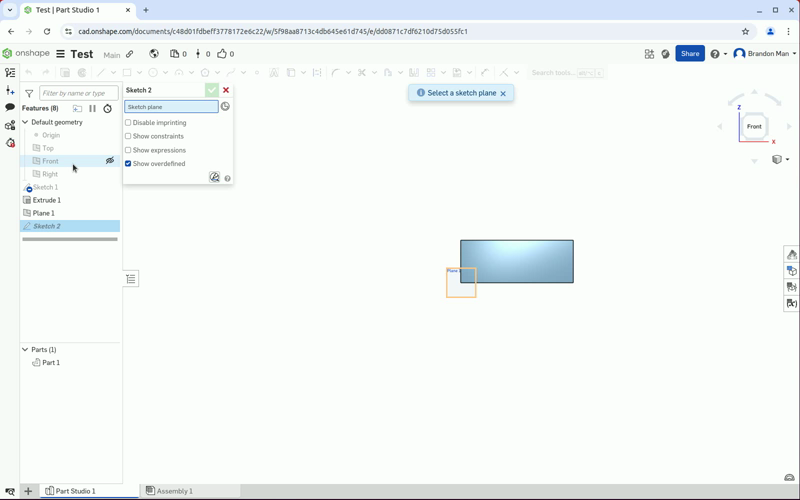
mouse_move(73, 215)
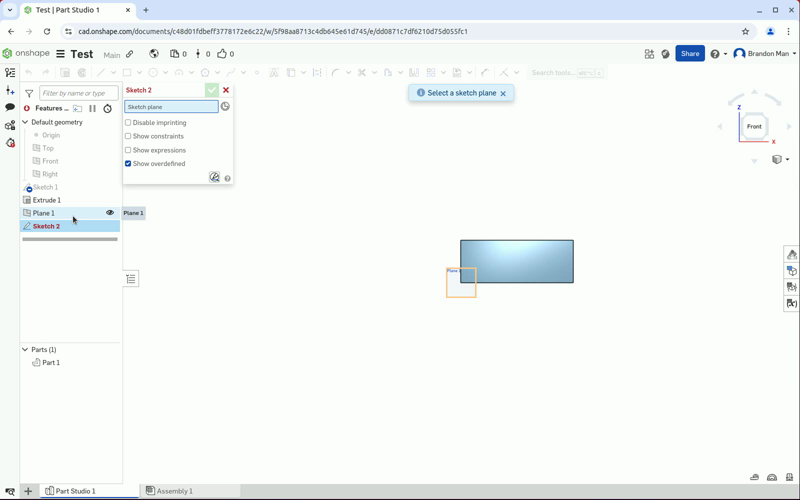
click(73, 215)
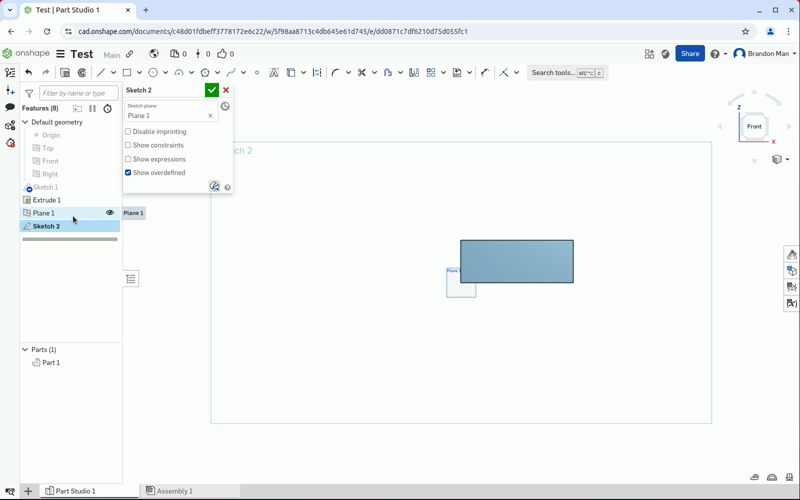
mouse_move(73, 352)
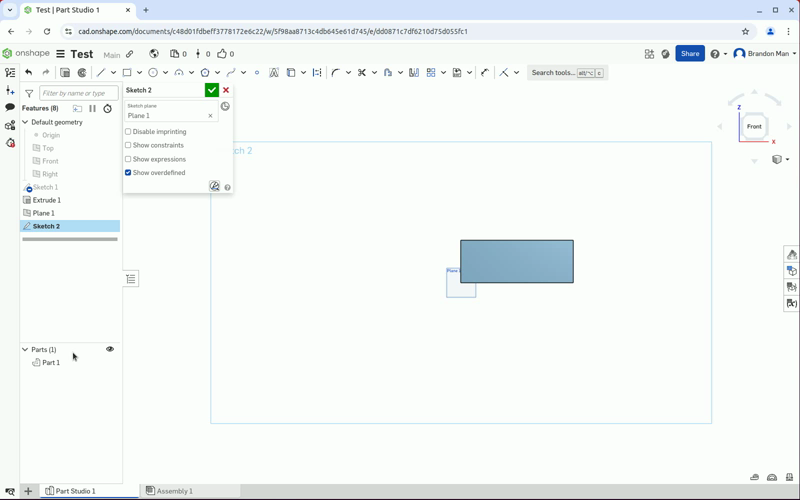
key(y)
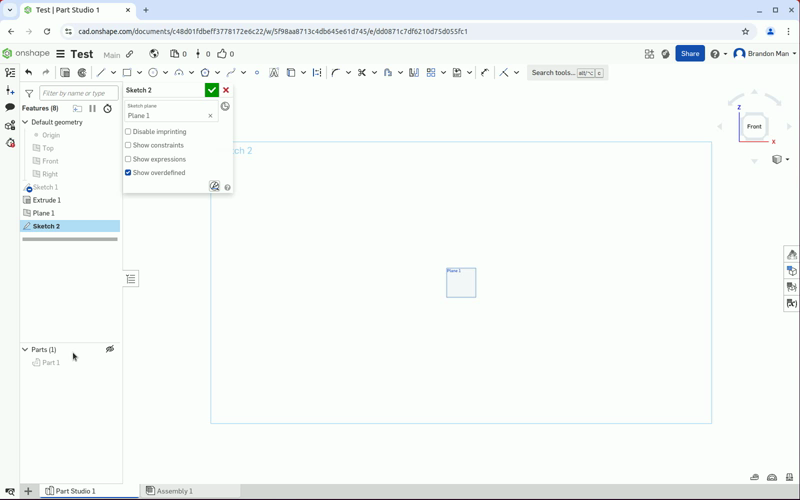
key(l)
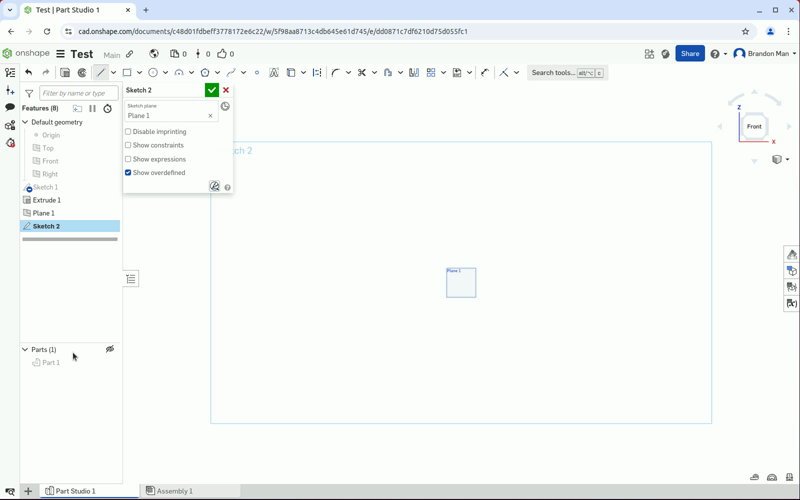
key_down(shift)
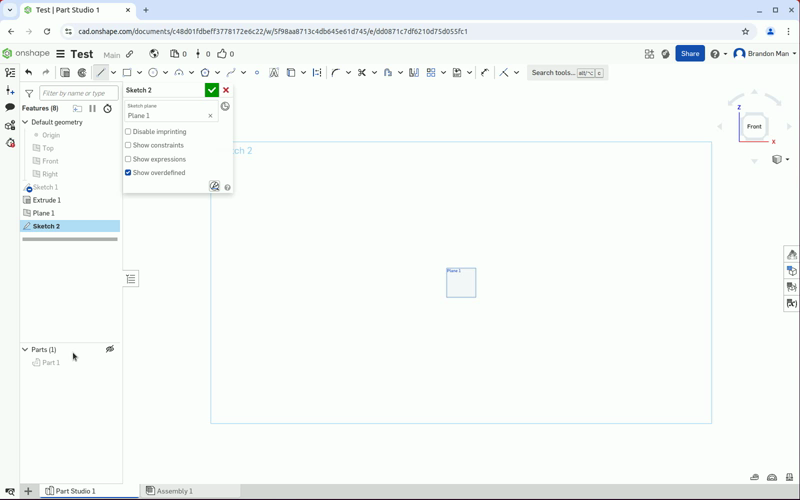
mouse_move(493, 270)
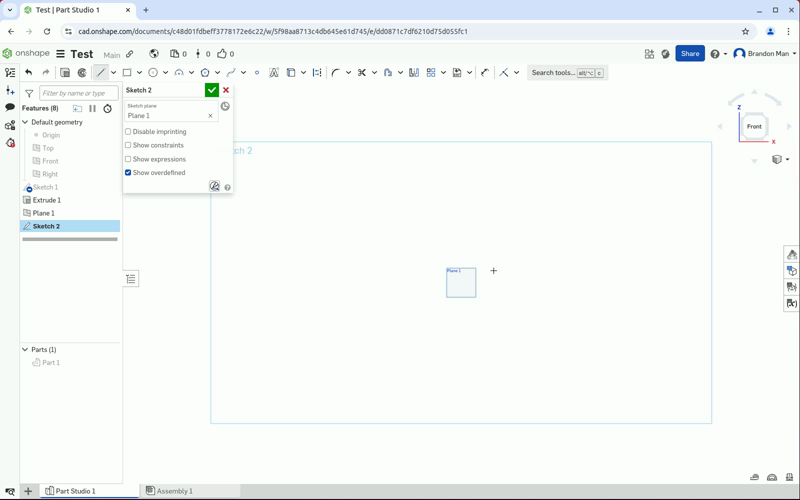
click(493, 270)
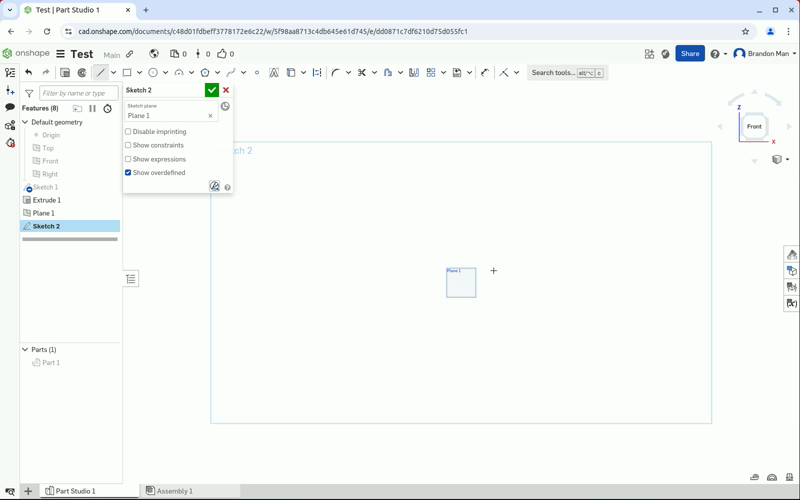
key_up(shift)
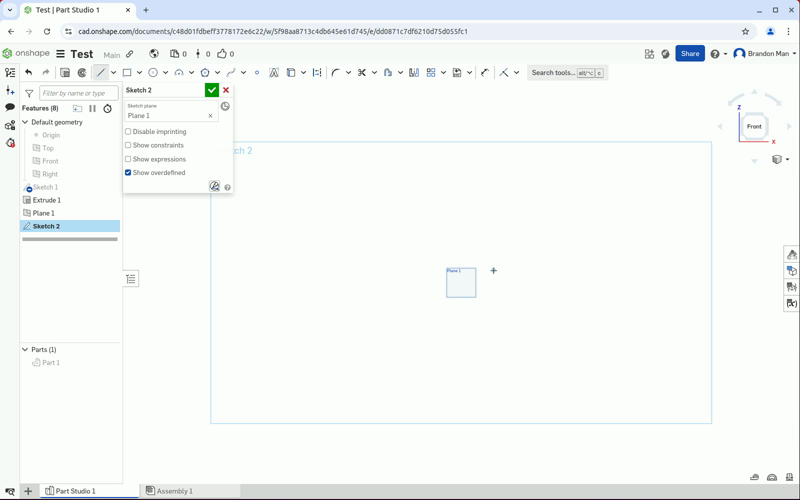
key_down(shift)
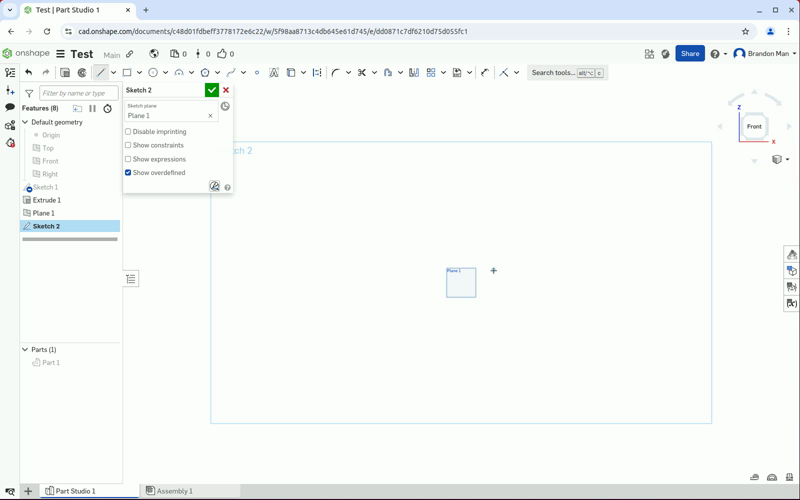
mouse_move(523, 270)
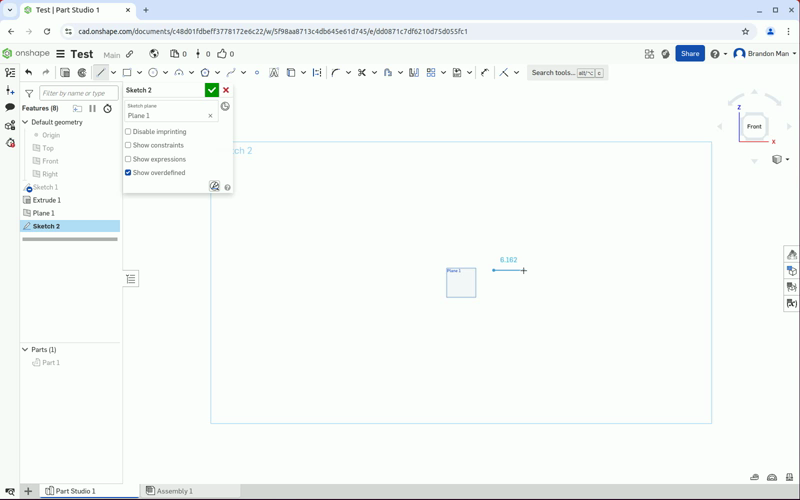
mouse_move(542, 270)
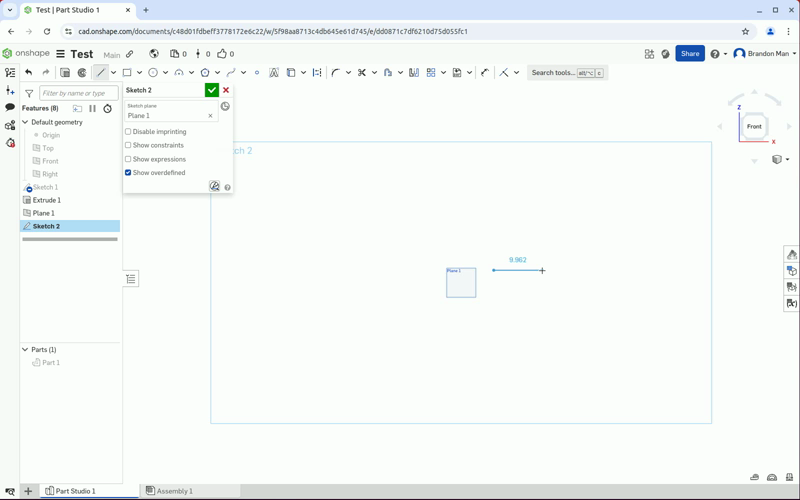
click(542, 270)
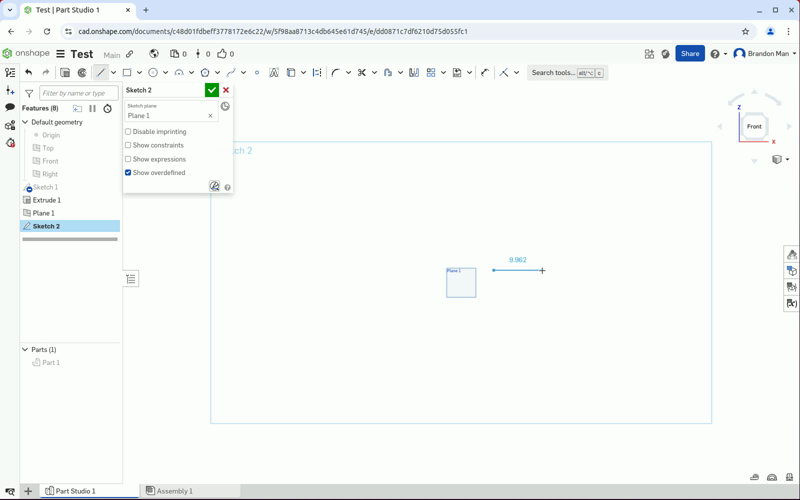
key_up(shift)
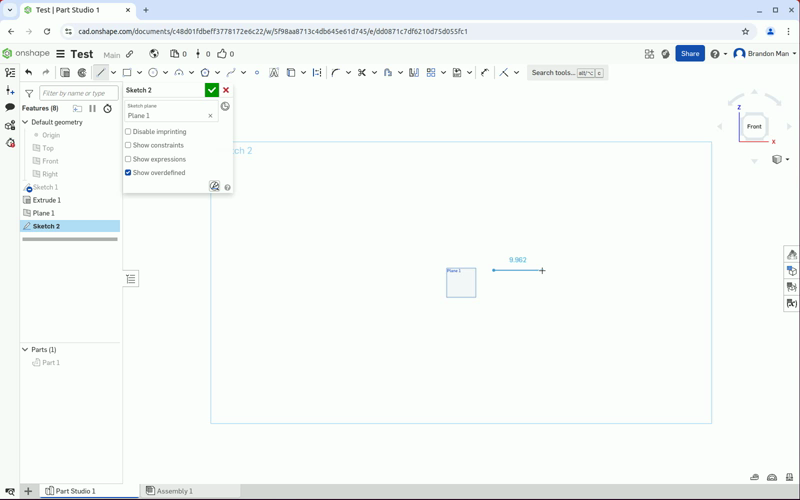
key_down(shift)
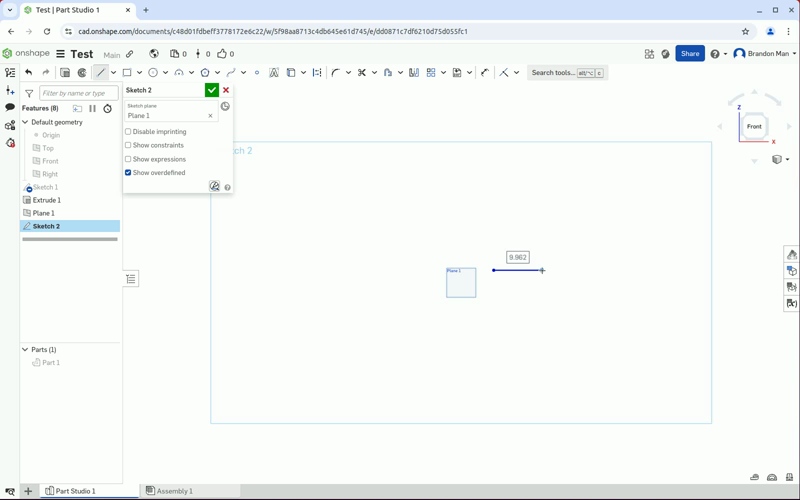
mouse_move(572, 270)
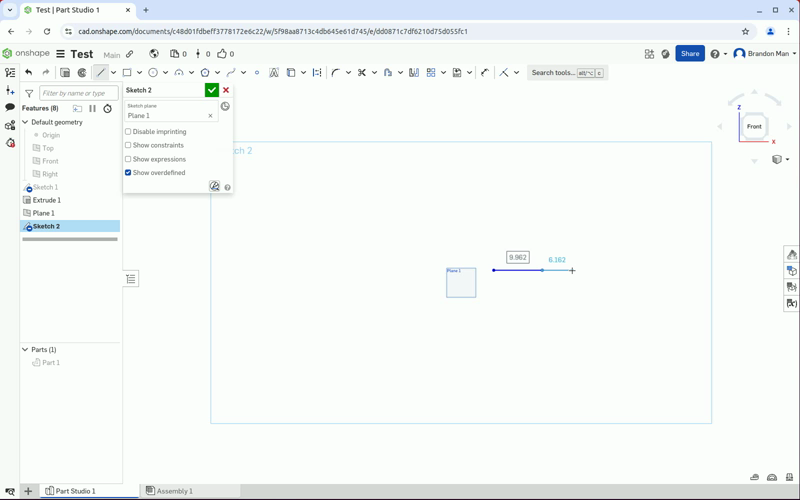
mouse_move(542, 246)
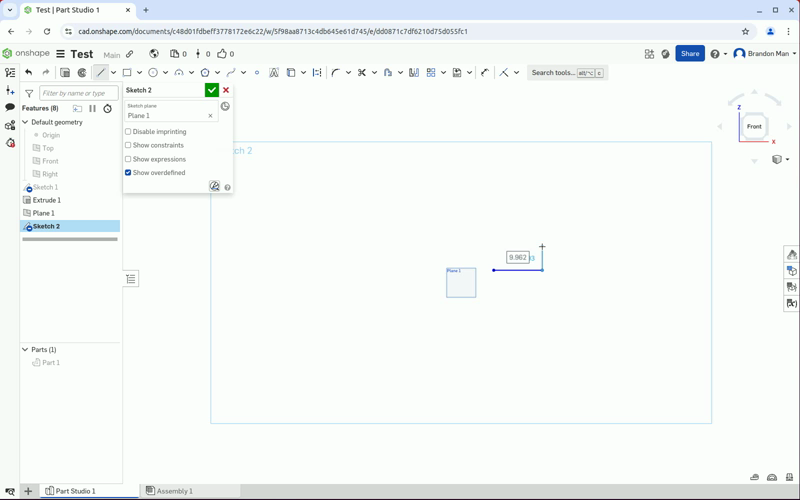
click(542, 246)
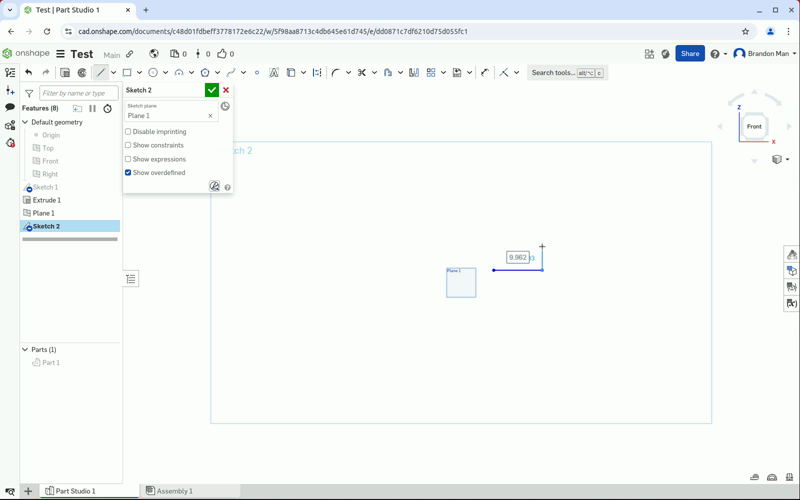
key_up(shift)
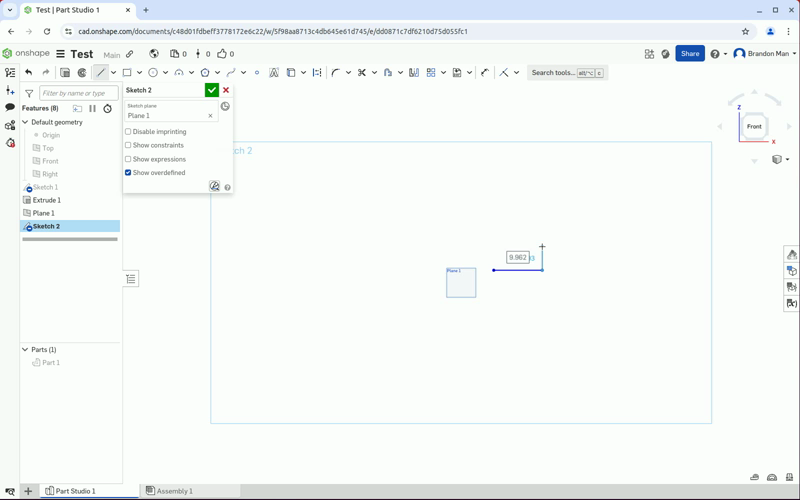
key_down(shift)
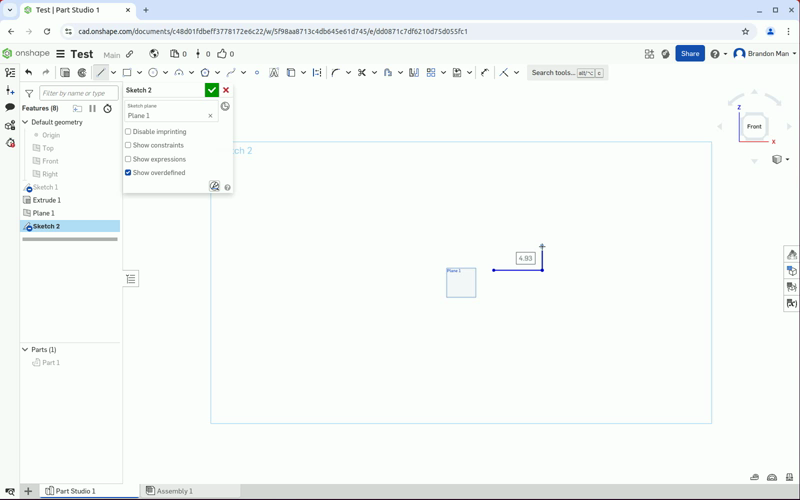
mouse_move(572, 246)
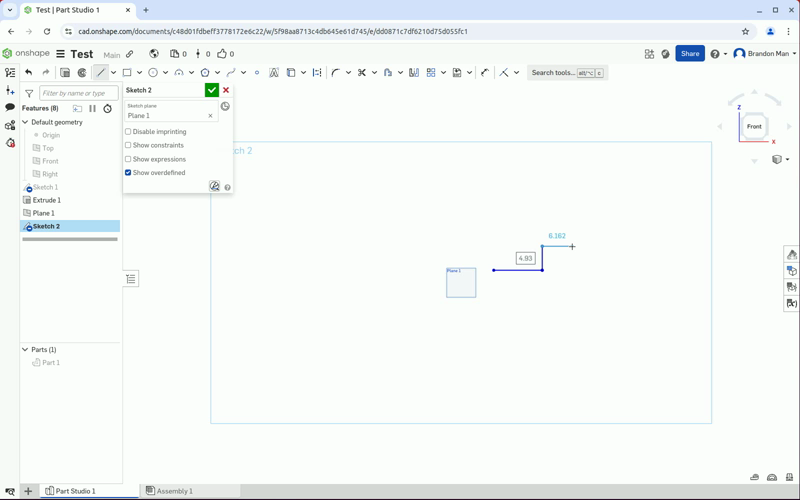
mouse_move(493, 246)
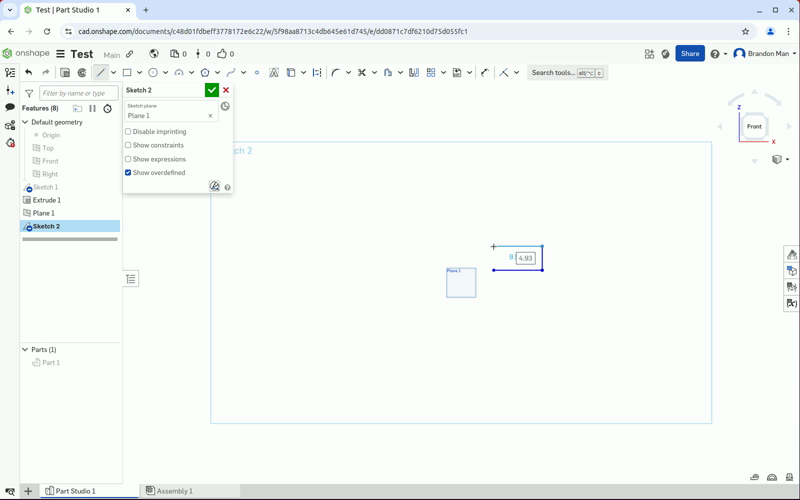
click(493, 246)
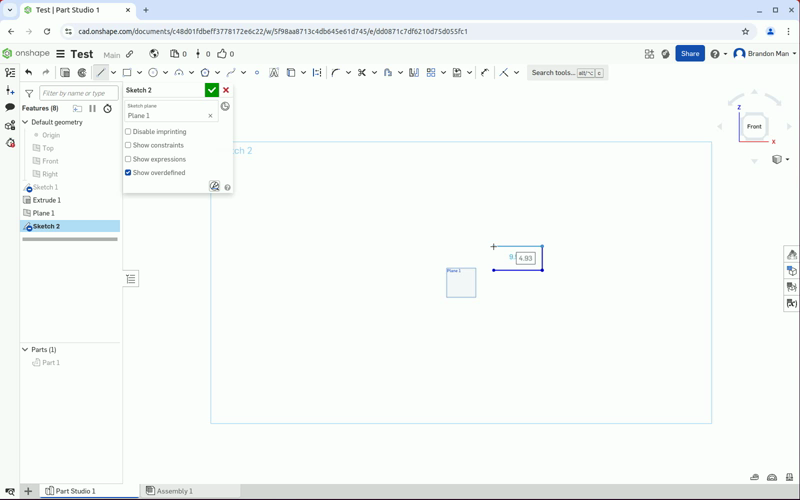
key_up(shift)
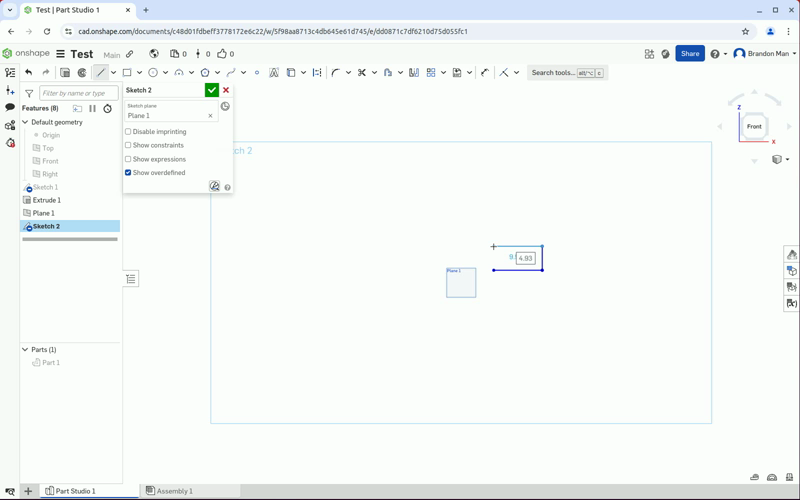
mouse_move(523, 246)
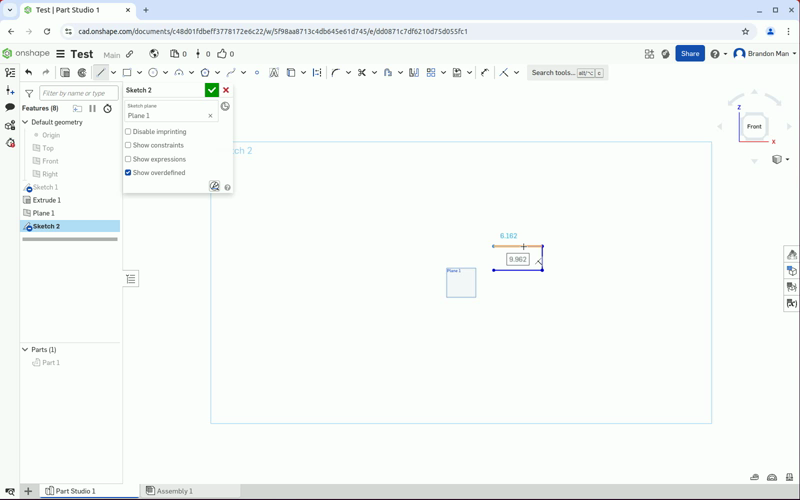
key_down(shift)
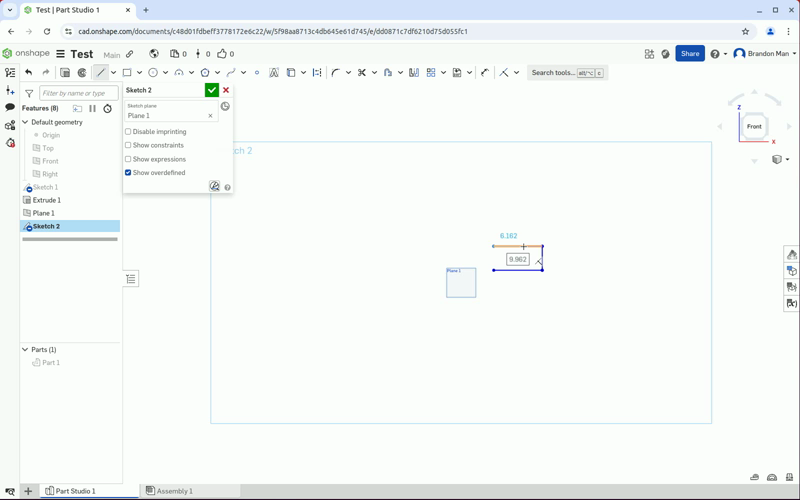
mouse_move(493, 270)
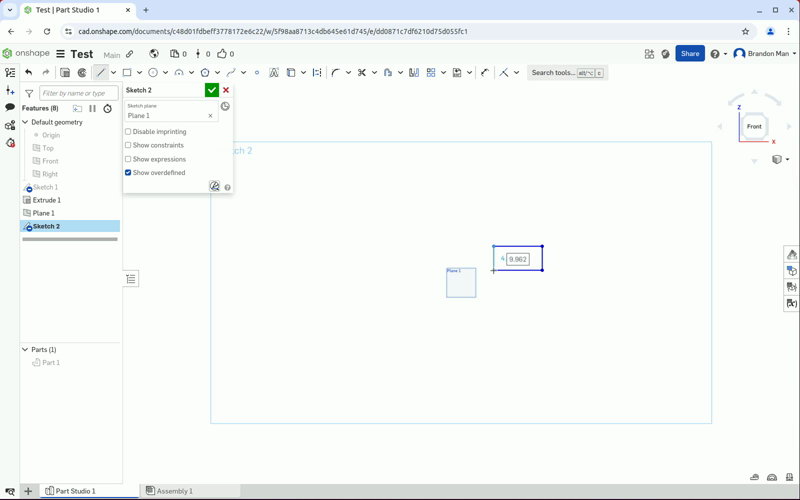
key_up(shift)
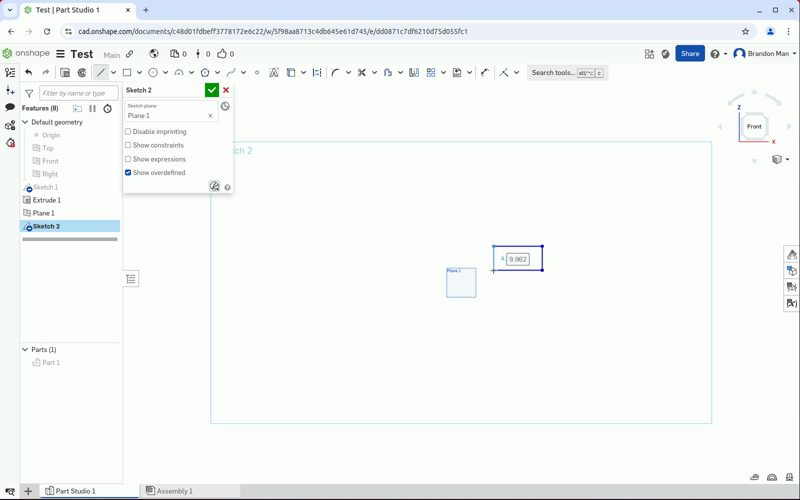
click(493, 270)
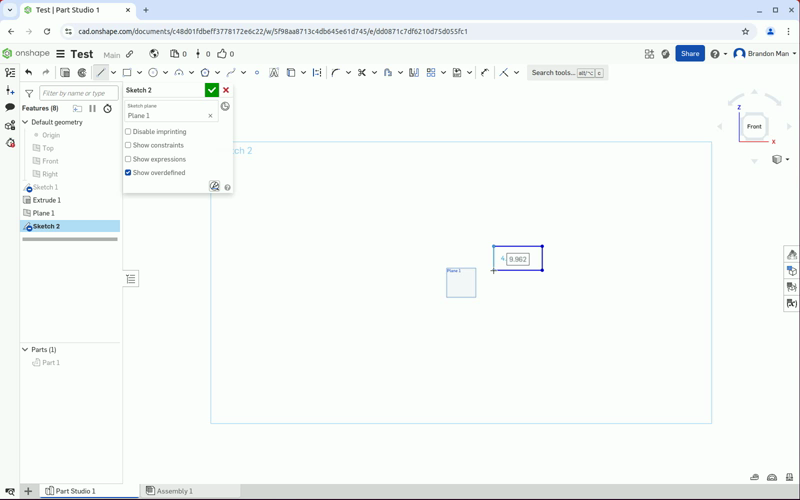
key(esc)
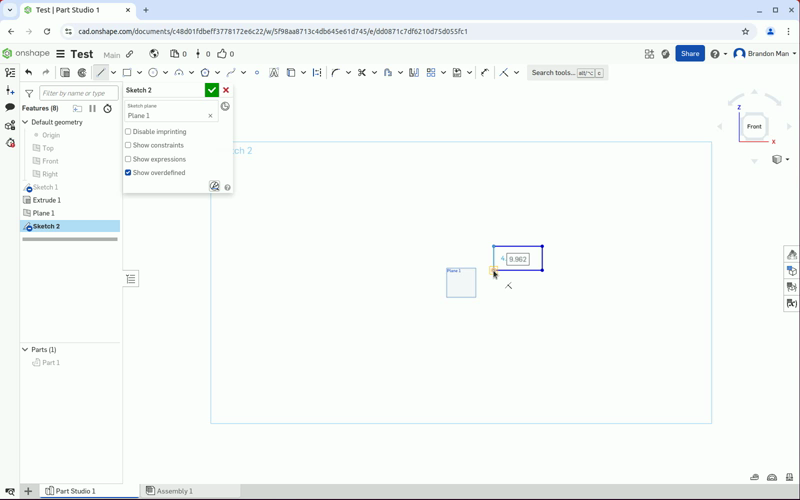
mouse_move(523, 268)
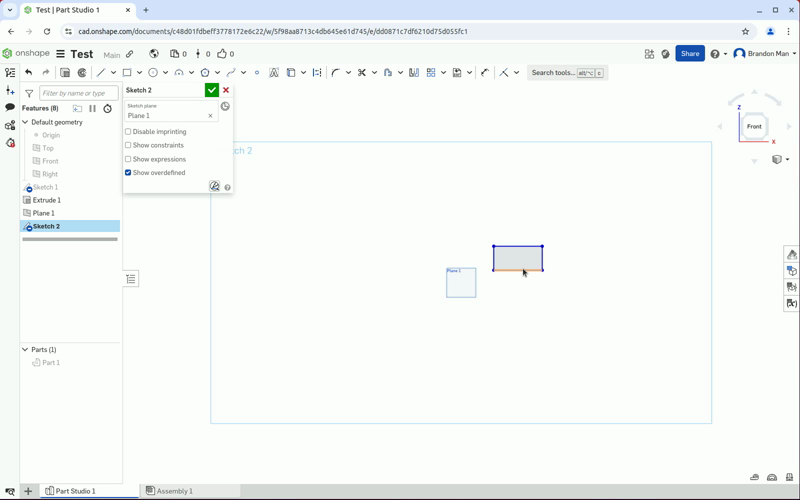
scroll(6)
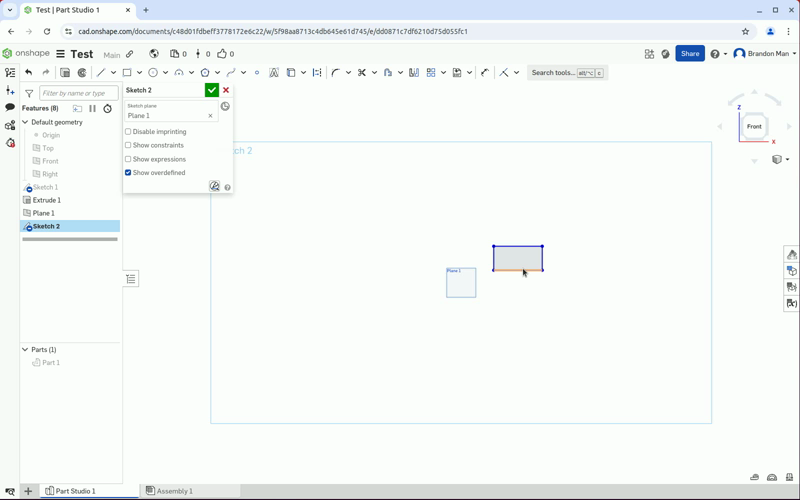
scroll(6)
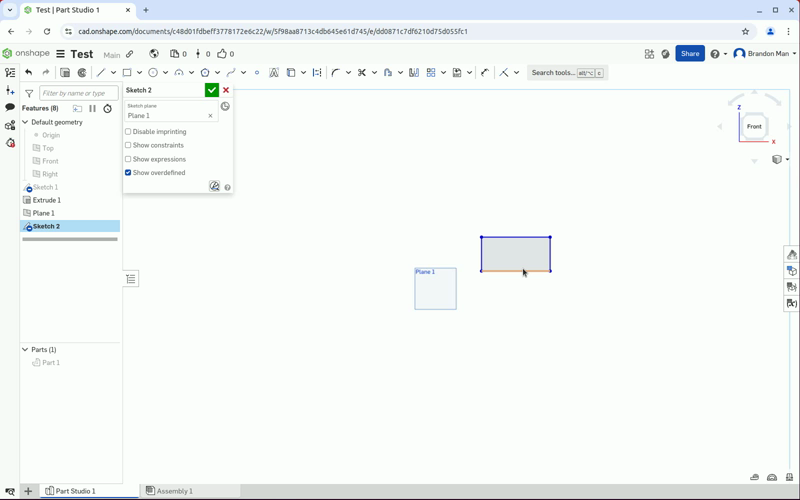
scroll(6)
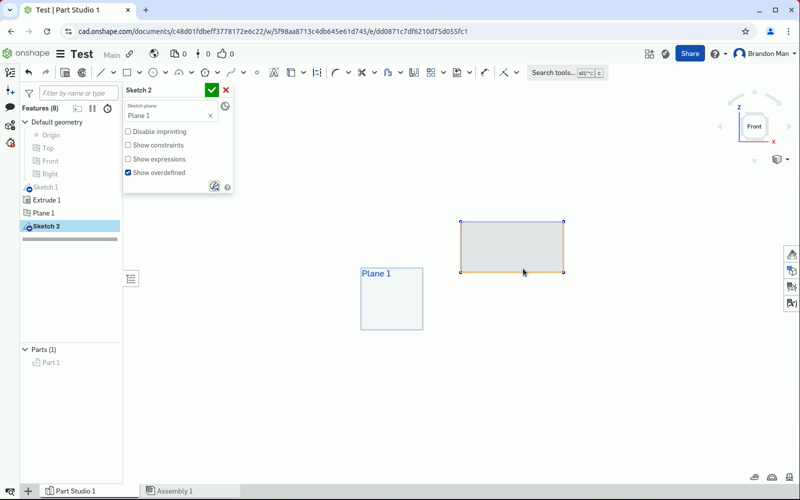
scroll(6)
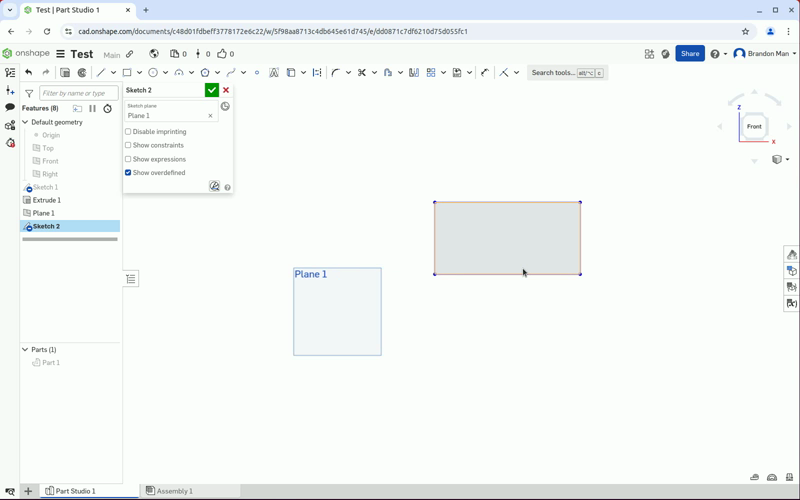
scroll(6)
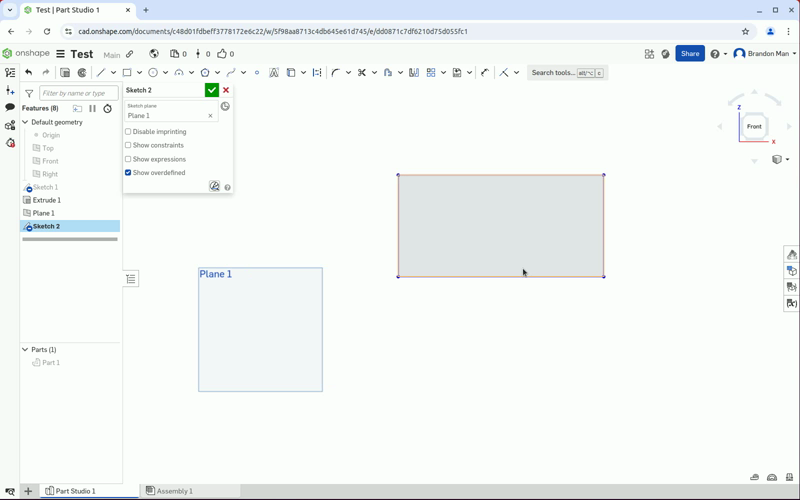
scroll(6)
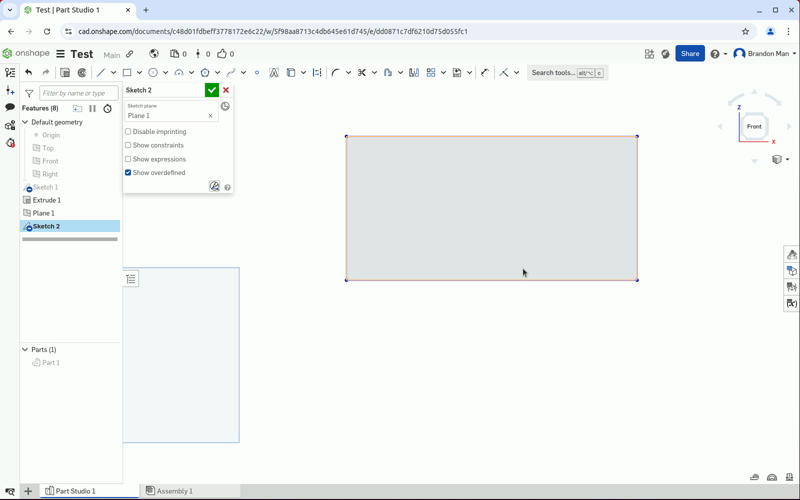
scroll(6)
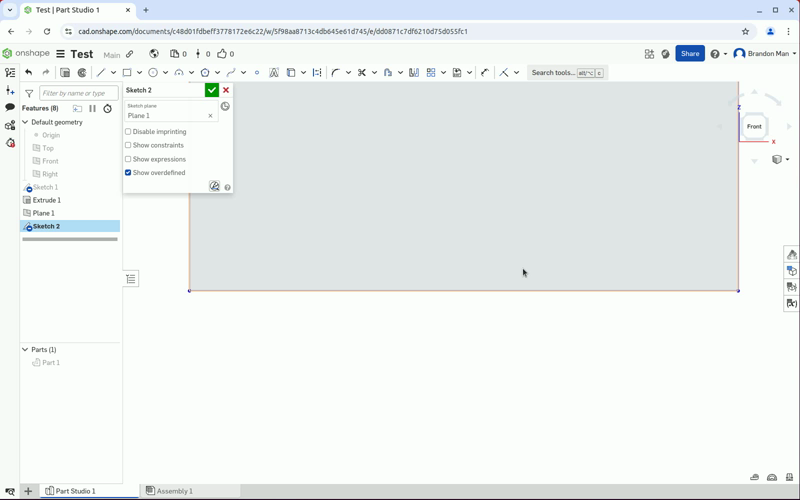
click(523, 268)
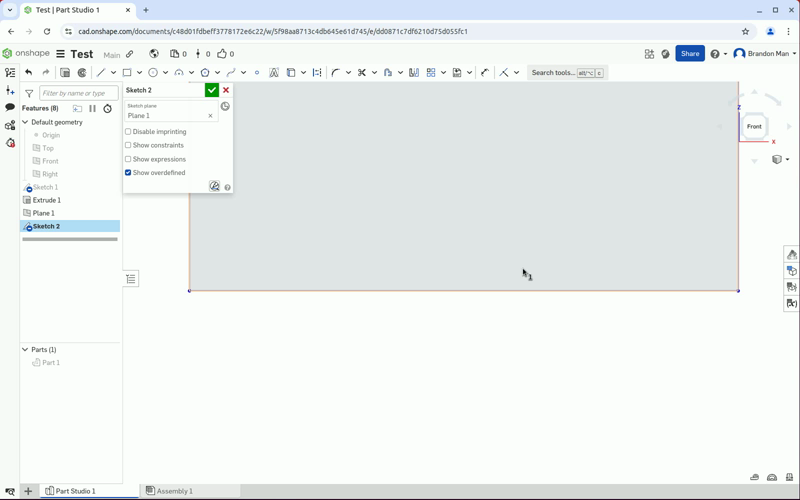
scroll(-6)
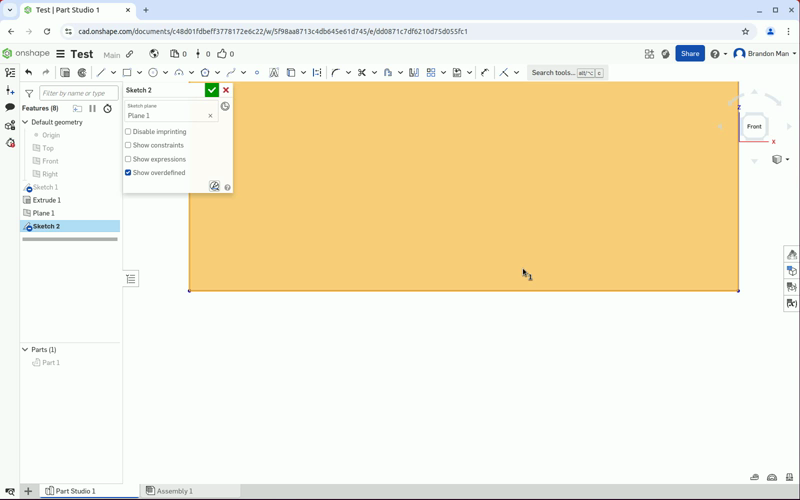
scroll(-6)
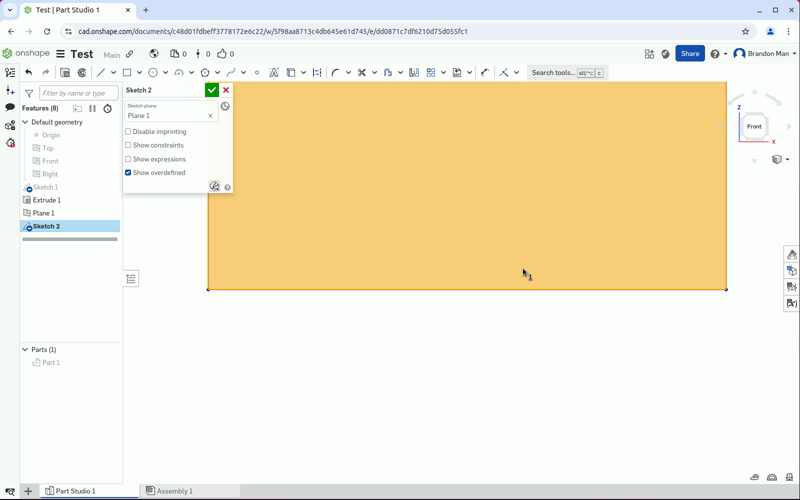
scroll(-6)
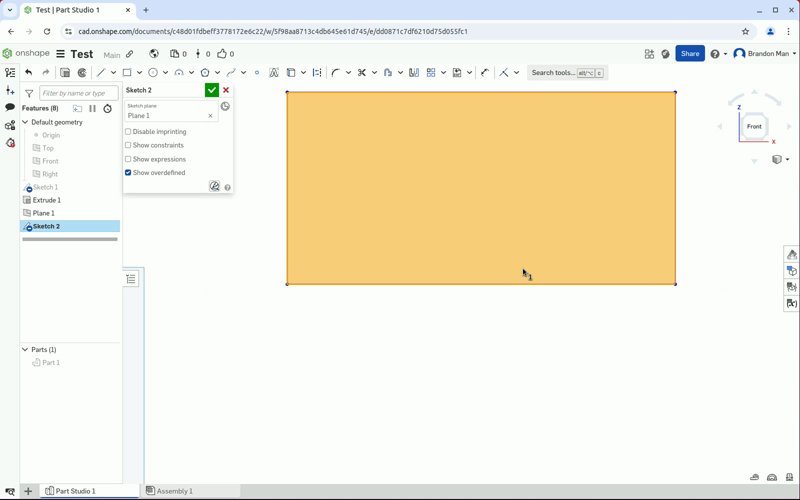
scroll(-6)
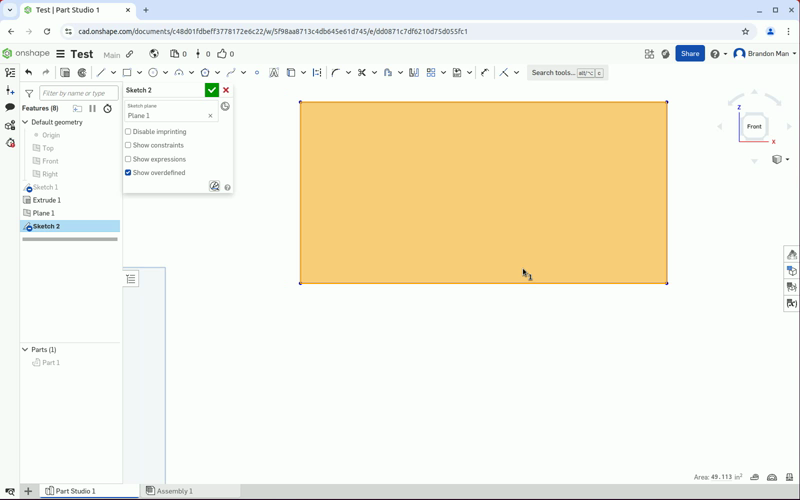
scroll(-6)
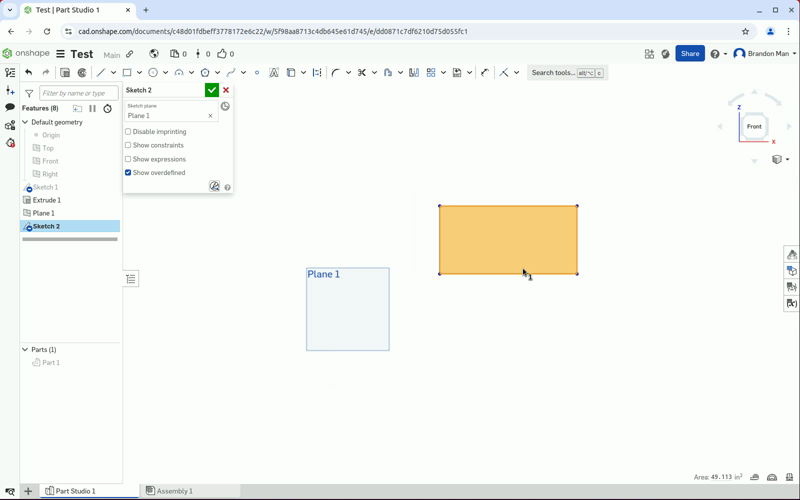
scroll(-6)
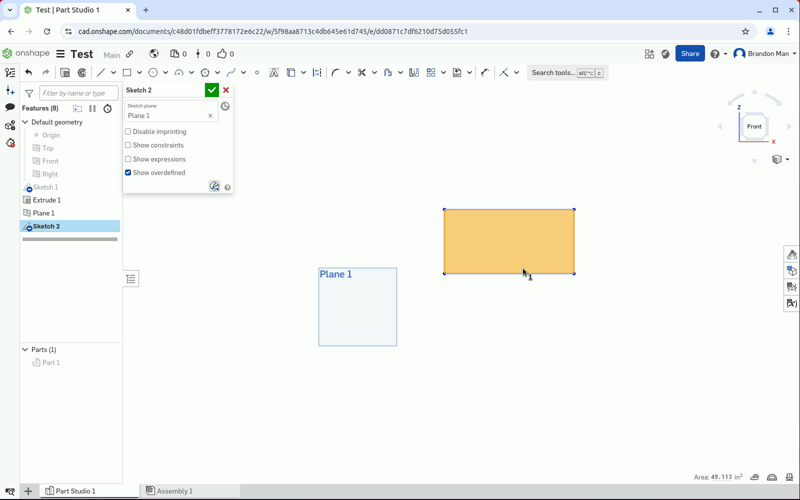
scroll(-6)
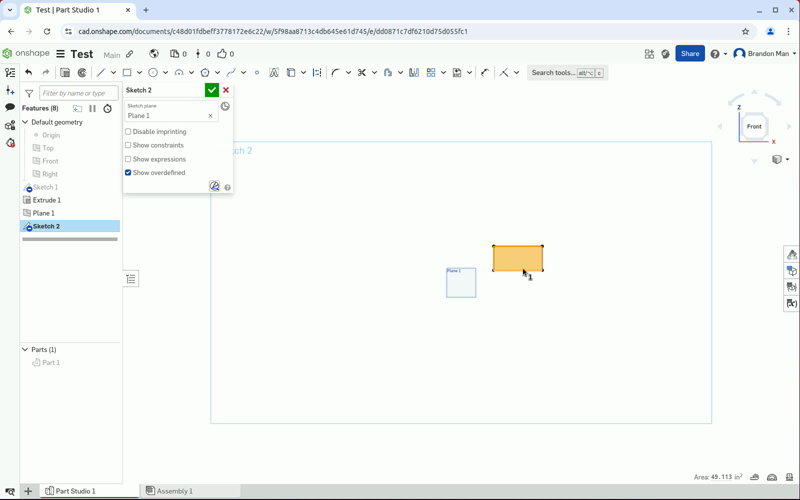
mouse_move(73, 352)
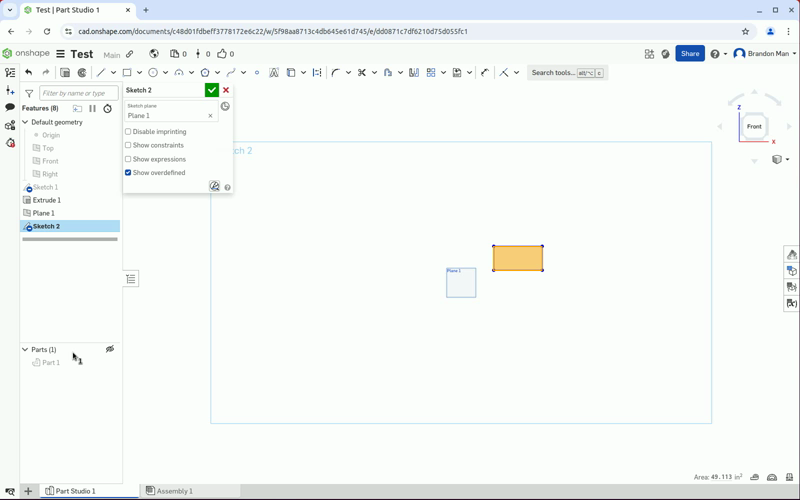
key(shift+y)
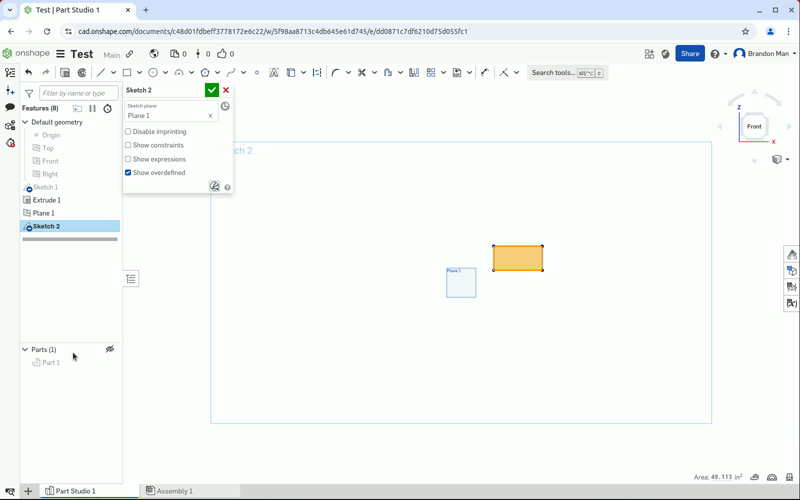
key(shift+e)
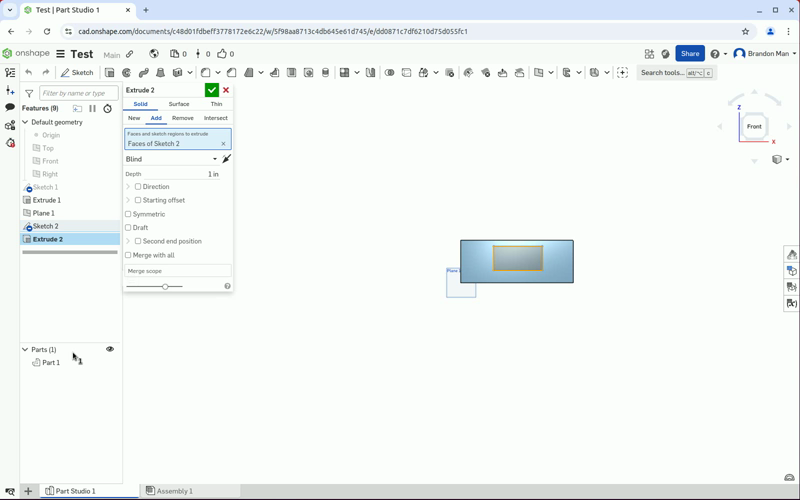
mouse_move(143, 106)
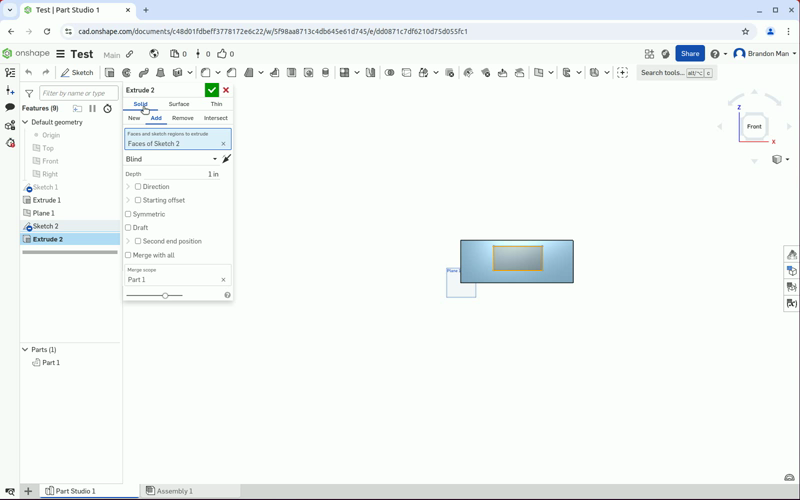
click(143, 106)
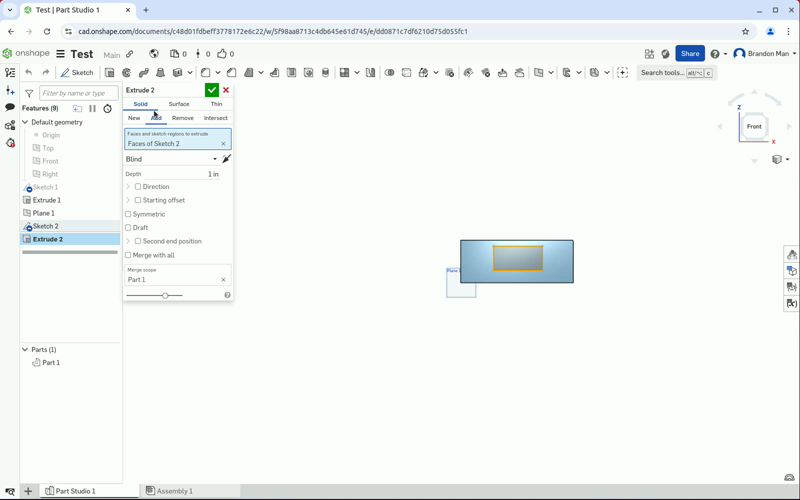
mouse_move(186, 120)
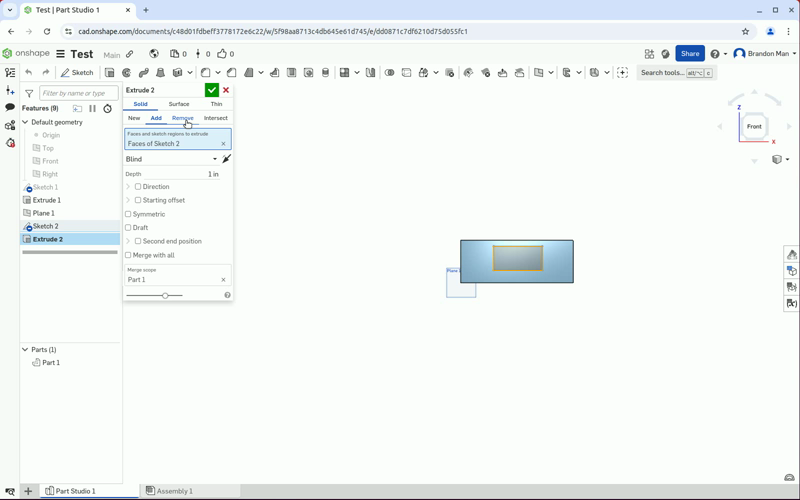
click(186, 120)
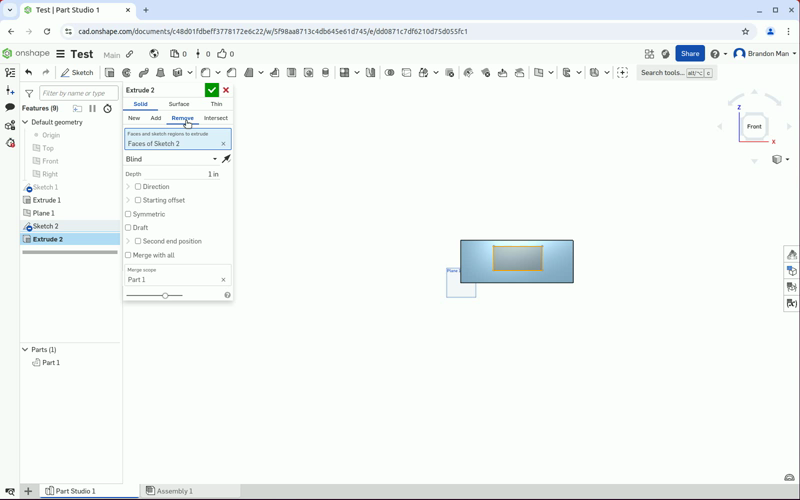
key(tab, 4)
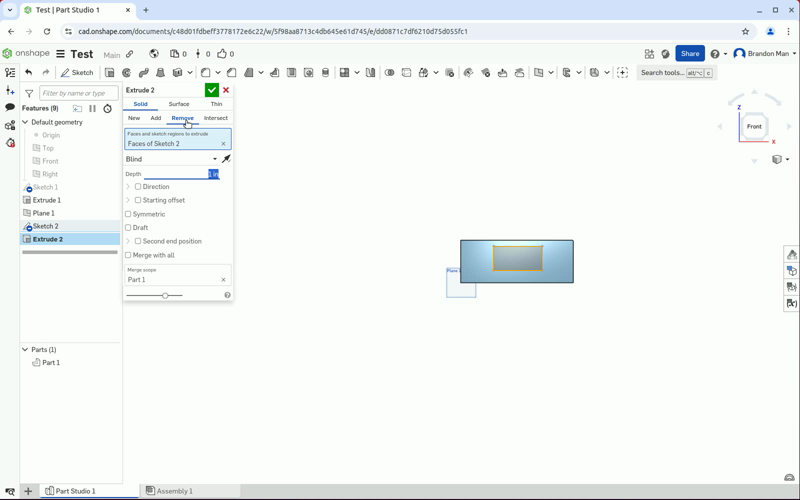
text(0.722)
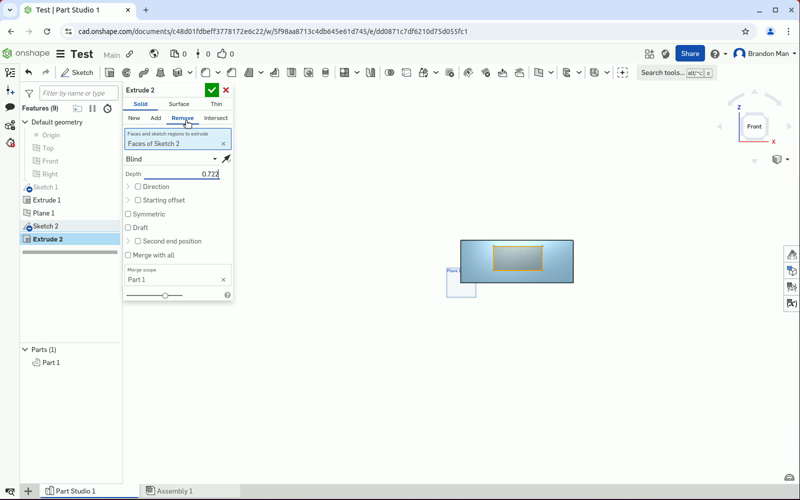
key(tab, 6)
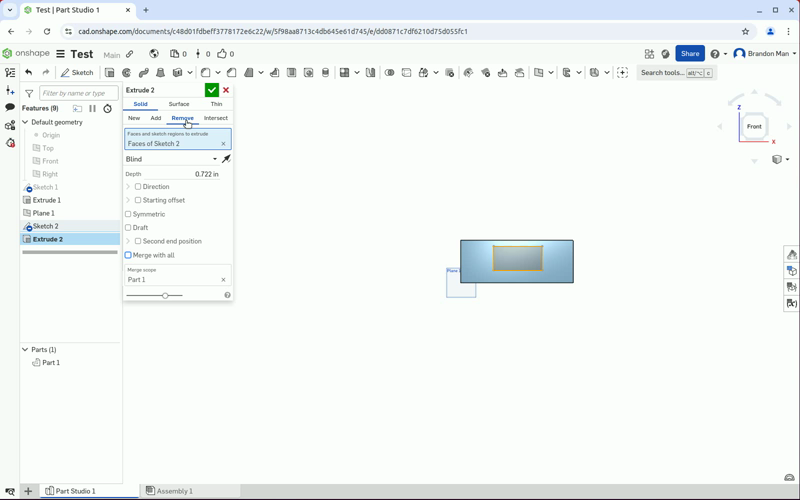
key(space)
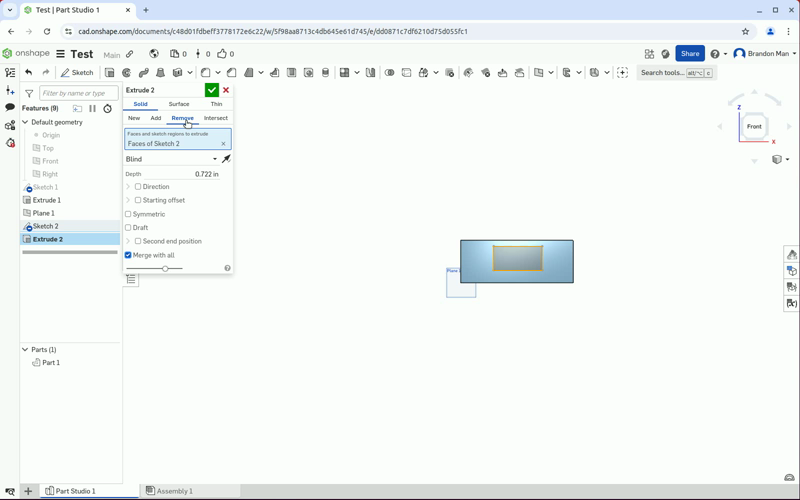
key(enter)
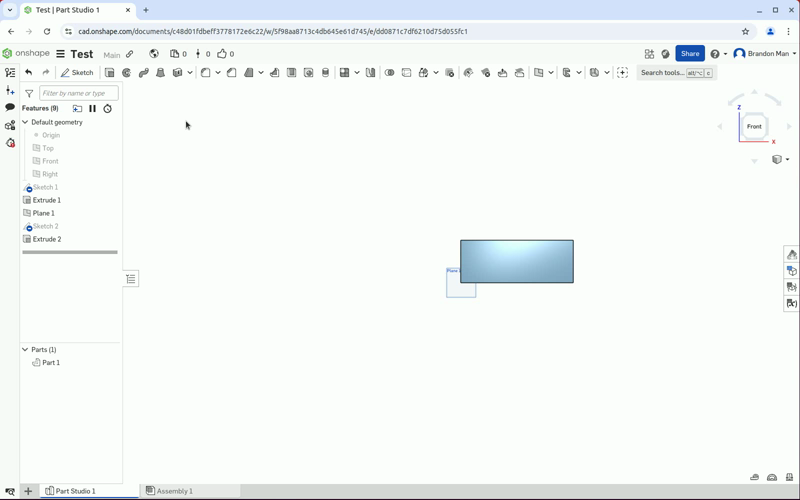
key(shift+h)
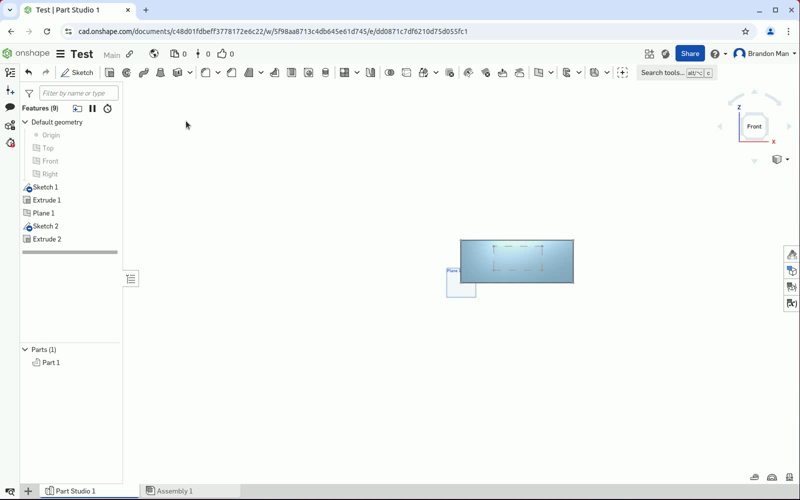
key(shift+h)
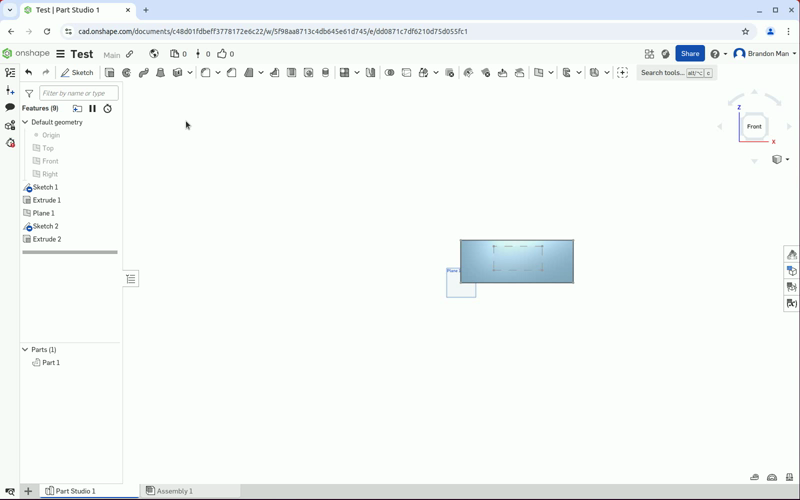
key(shift+7)
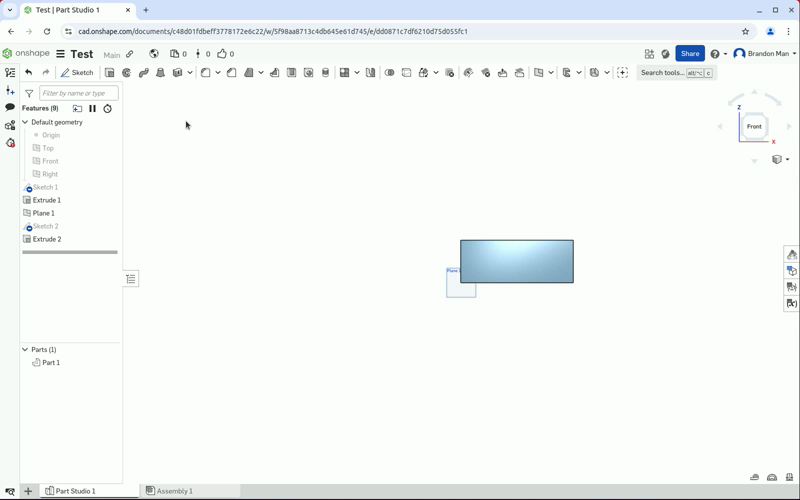
key(left, 2)
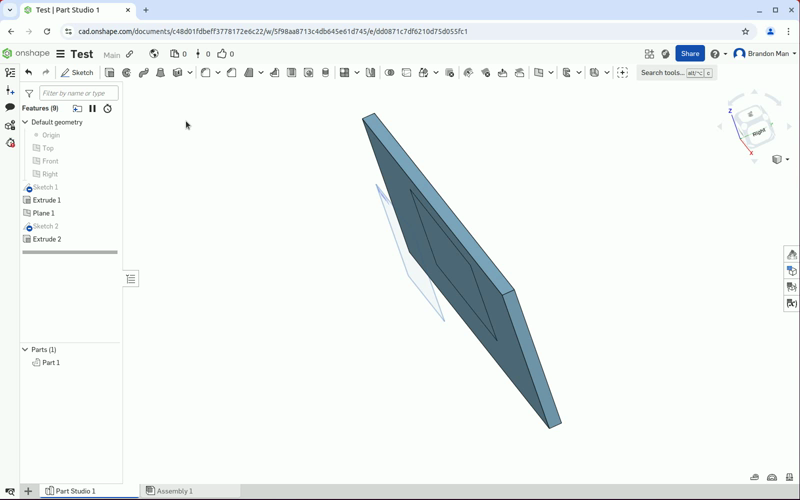
key(down, 2)
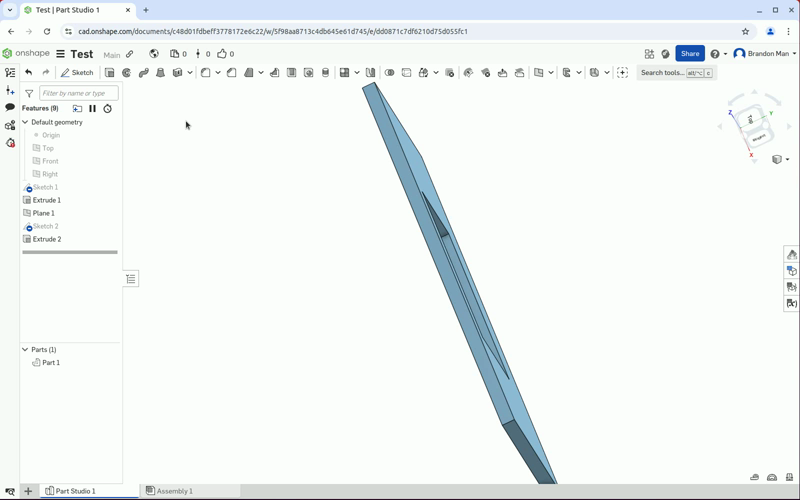
key(up, 2)
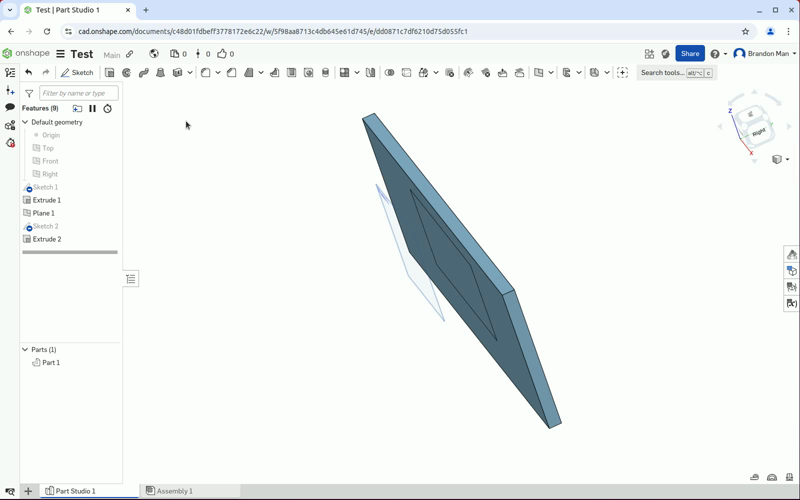
key(right, 2)
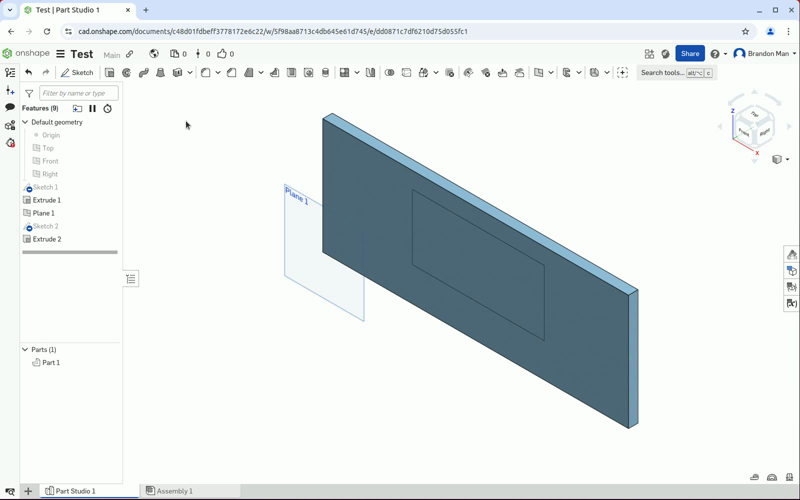
mouse_move(73, 189)
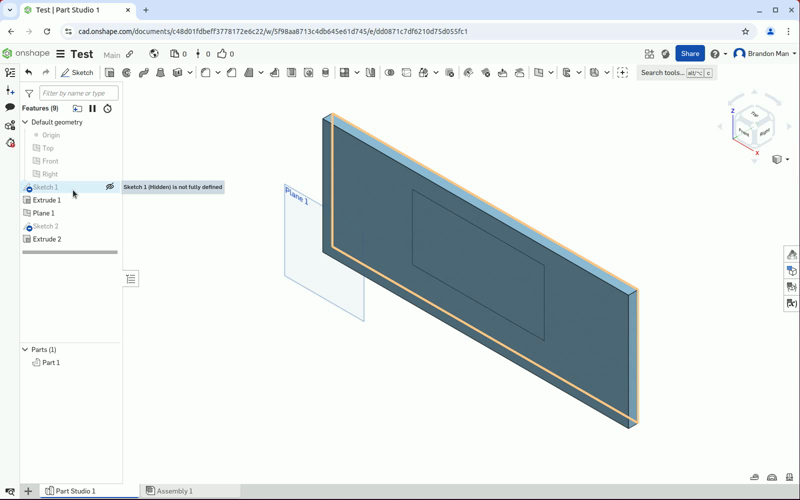
click(73, 189)